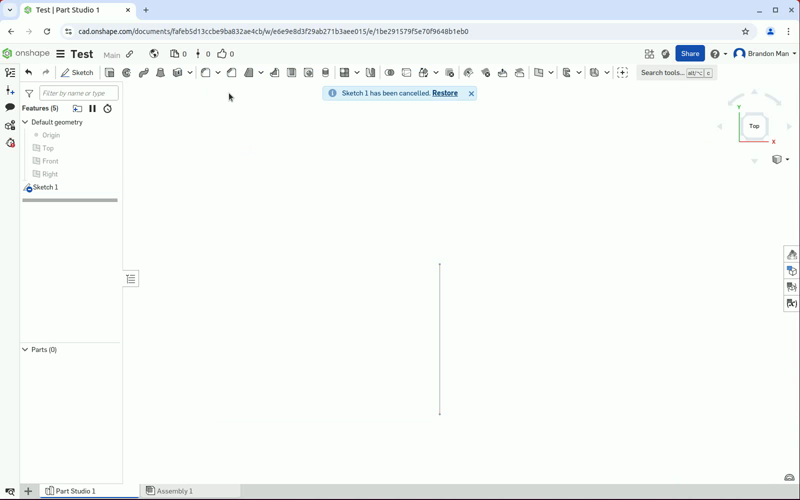
key(shift+h)
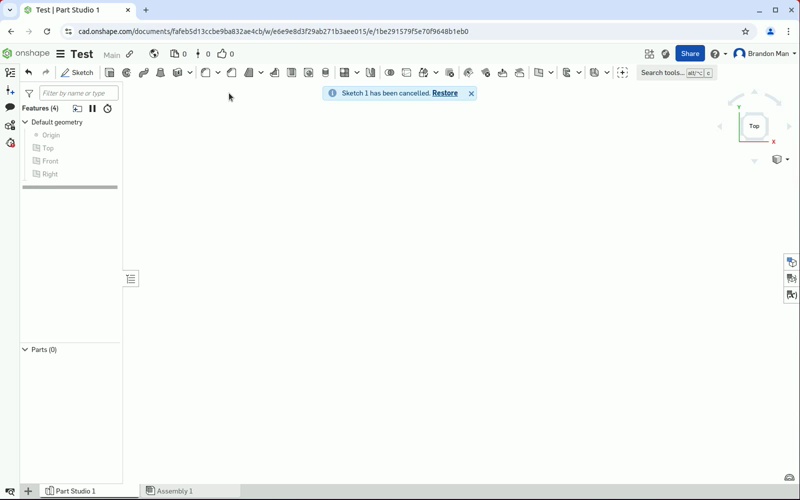
mouse_move(73, 352)
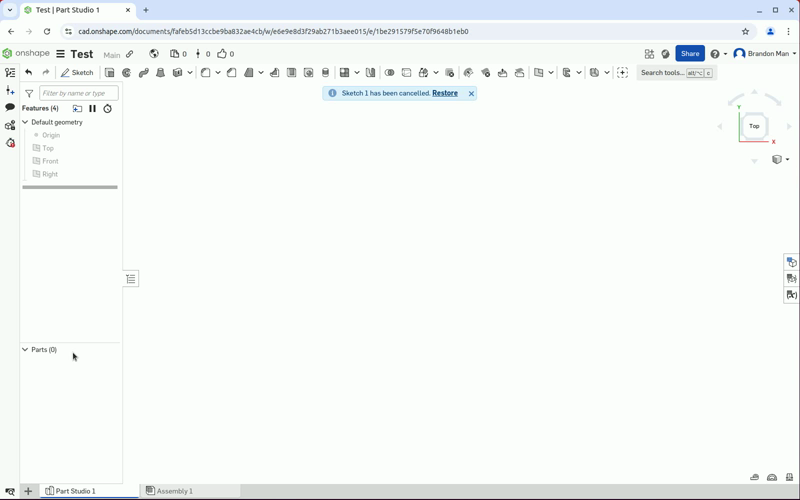
key(y)
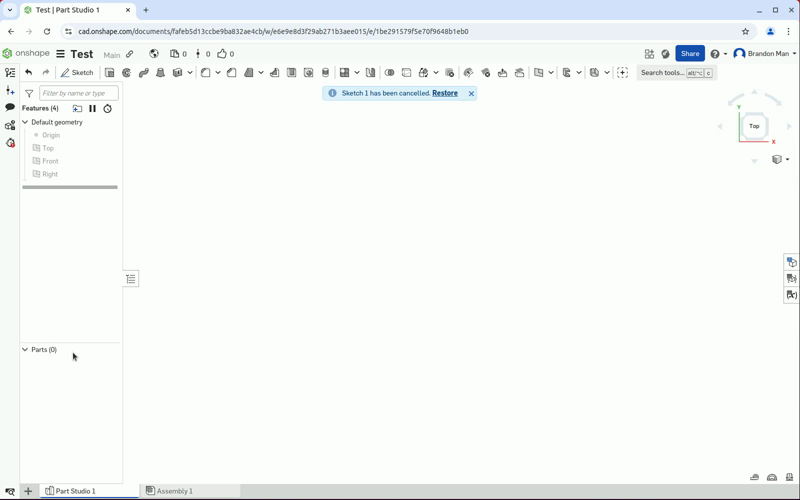
key(shift+p)
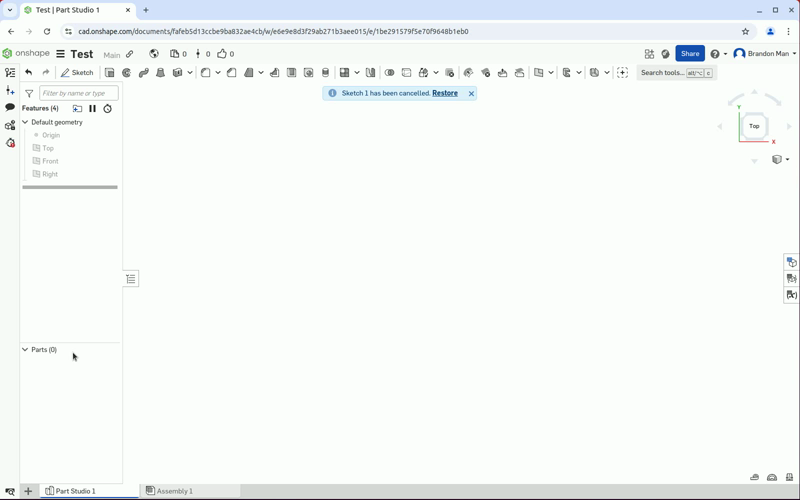
key(space)
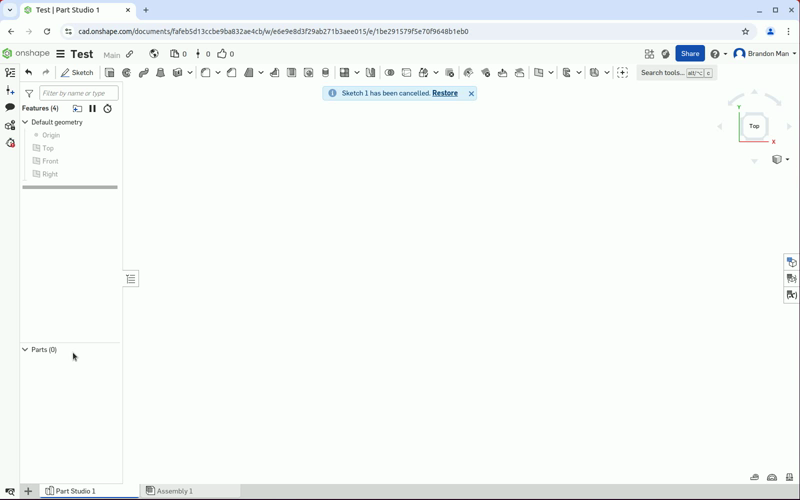
key_down(shift)
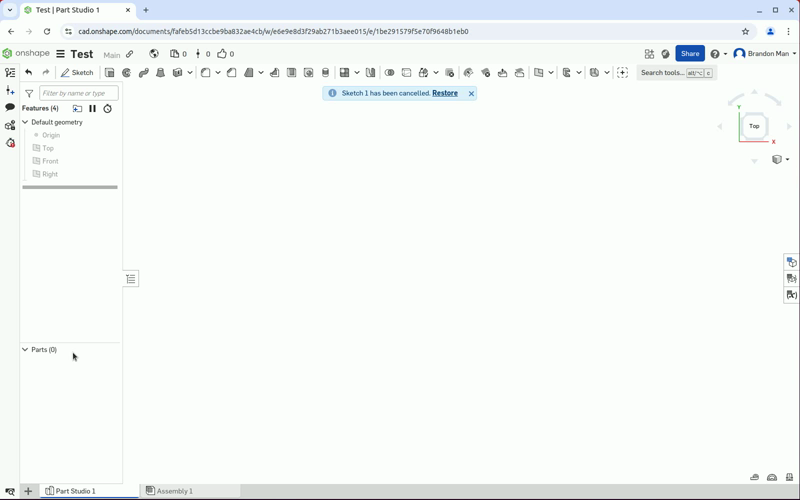
key(up)
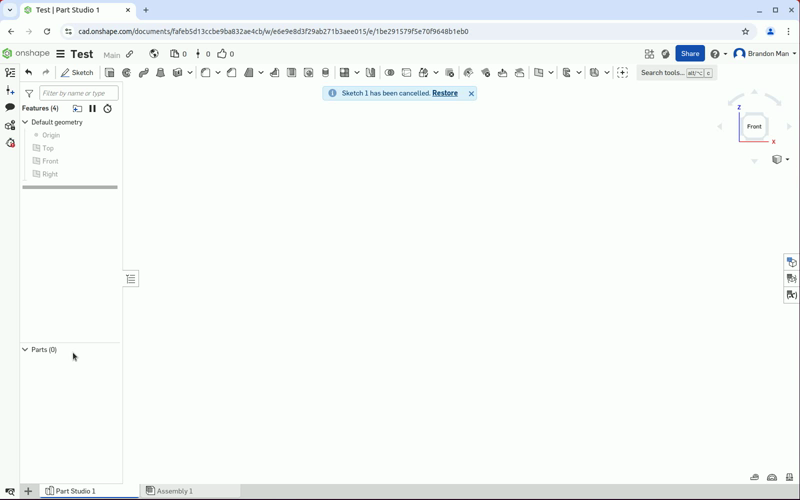
key_up(shift)
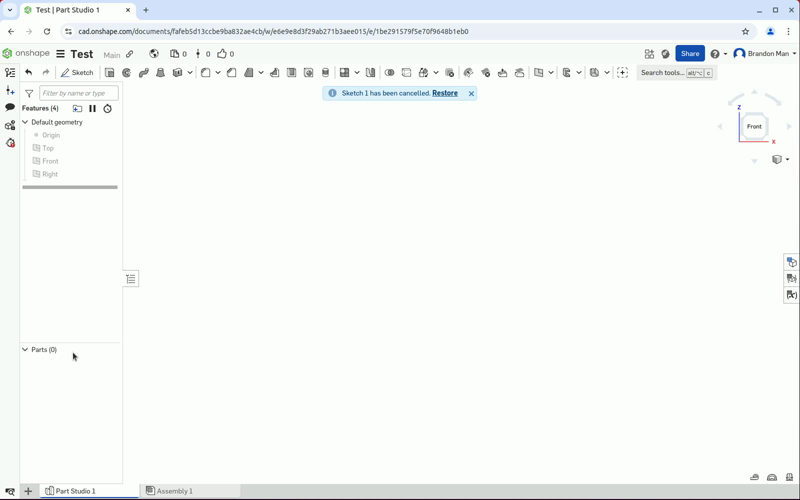
mouse_move(73, 352)
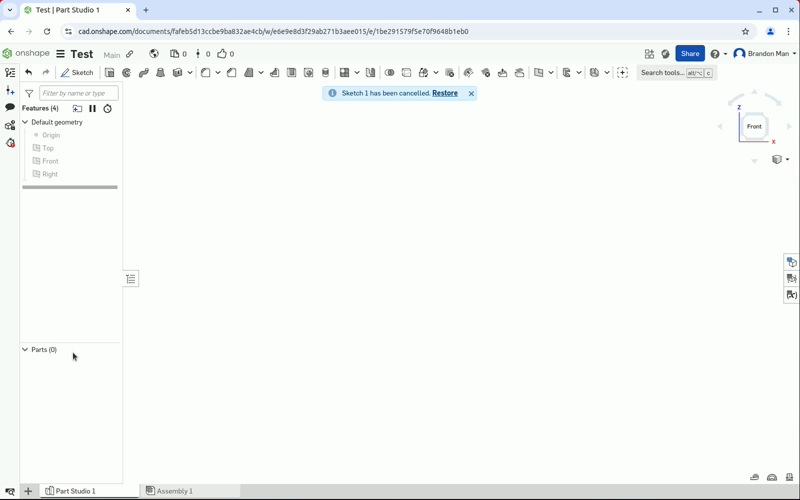
key(shift+y)
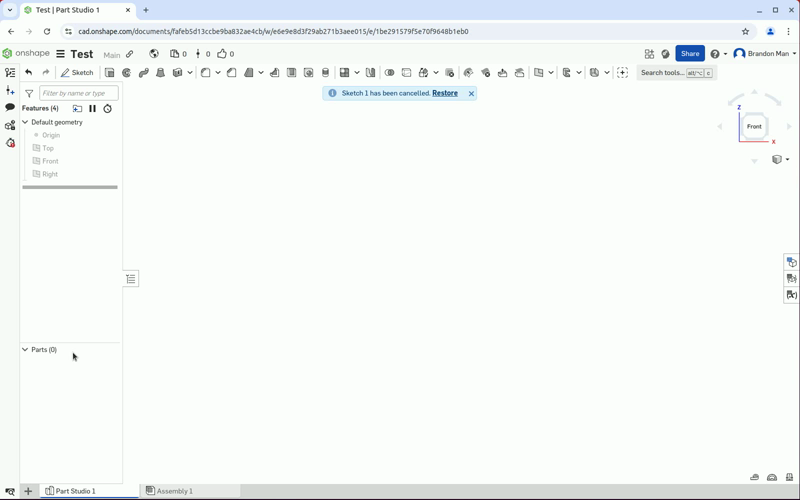
key(shift+s)
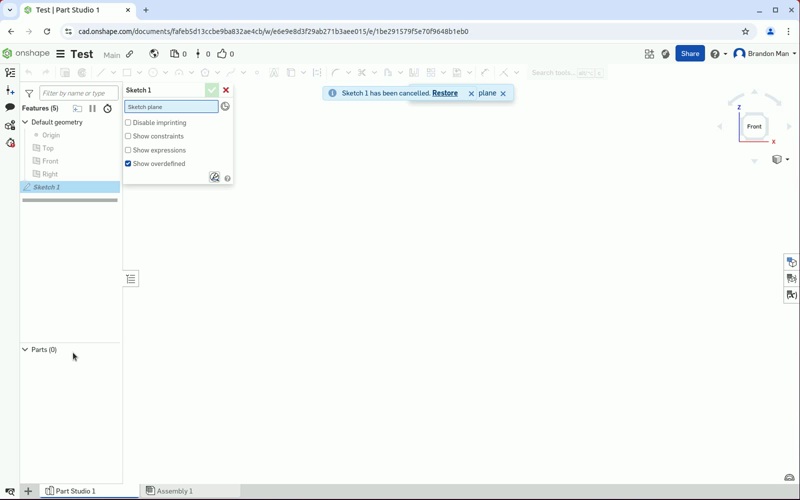
mouse_move(73, 163)
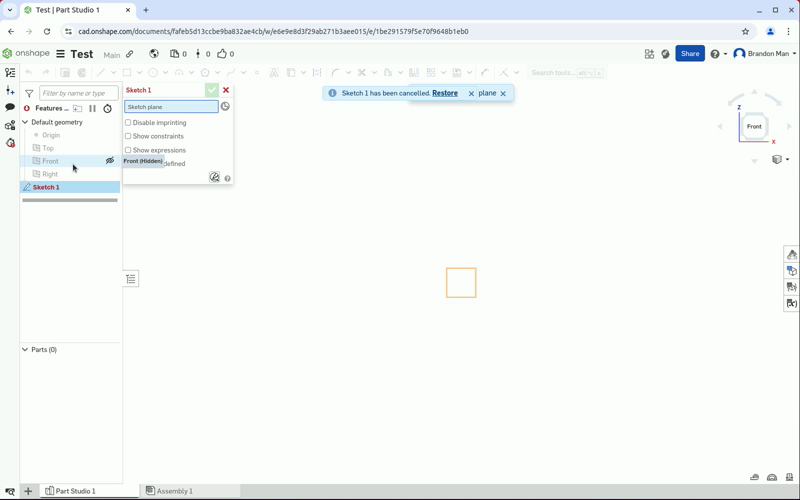
click(73, 163)
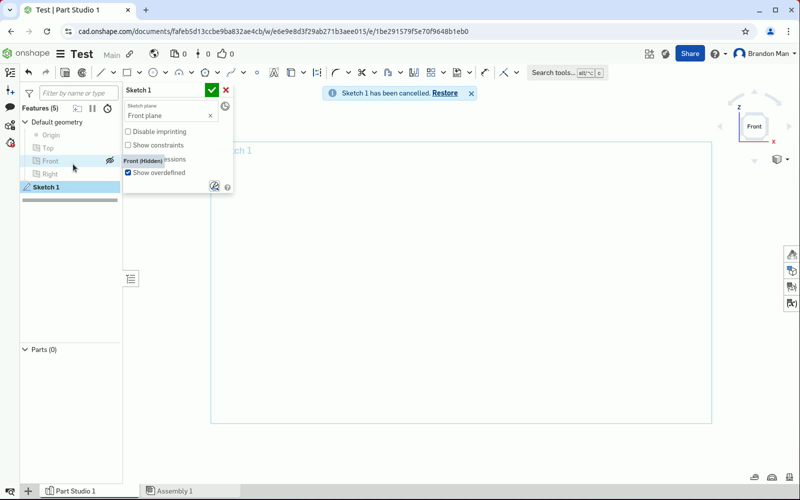
mouse_move(73, 352)
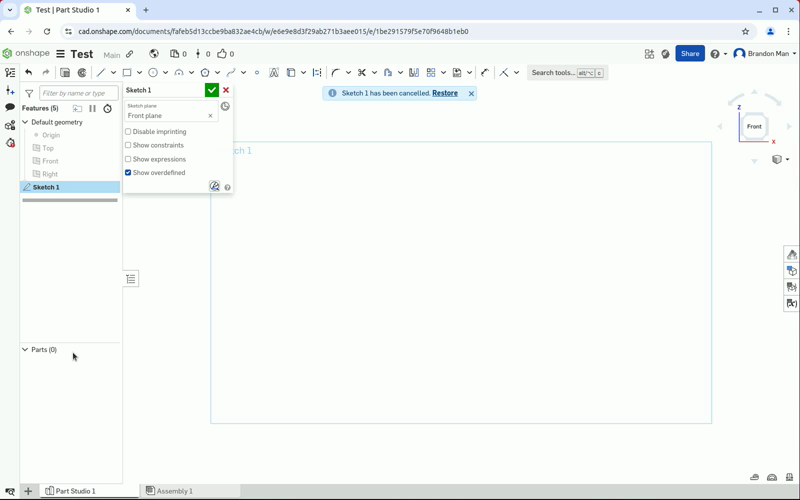
key(y)
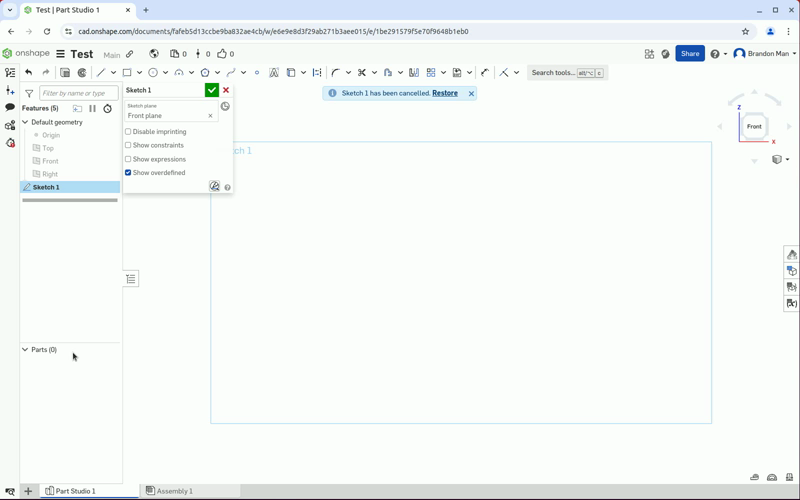
key(l)
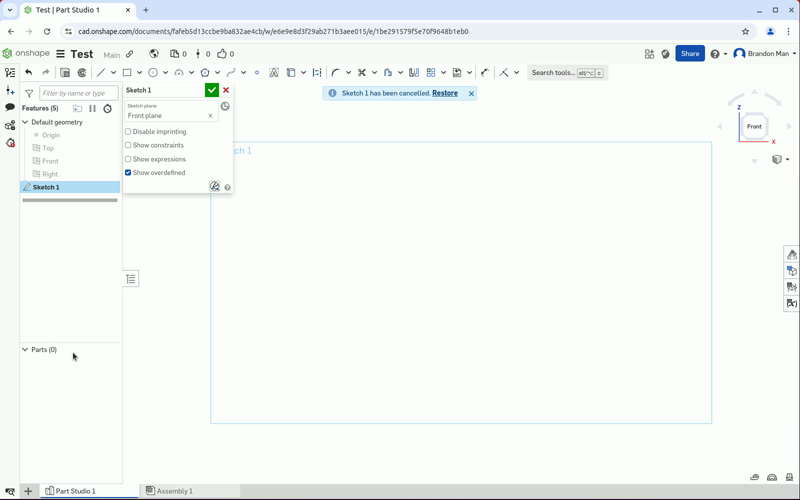
key_down(shift)
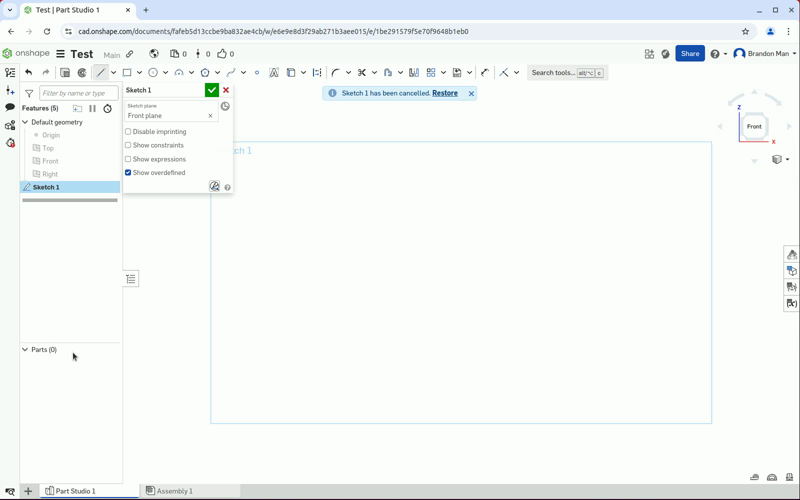
mouse_move(348, 339)
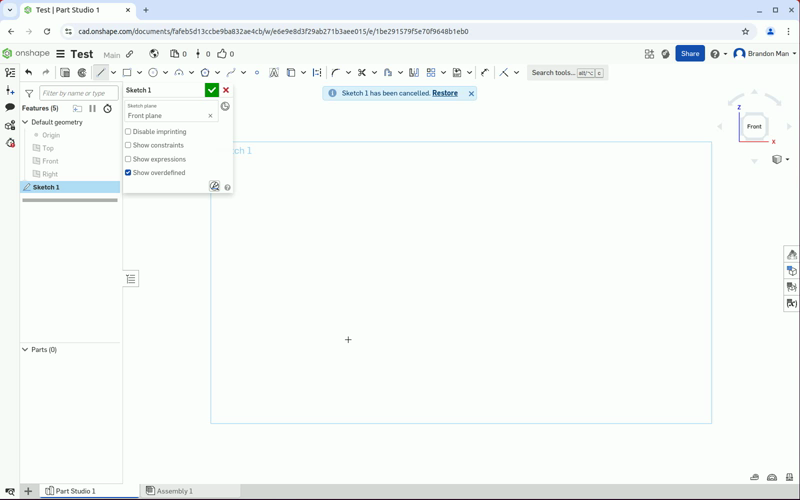
click(348, 339)
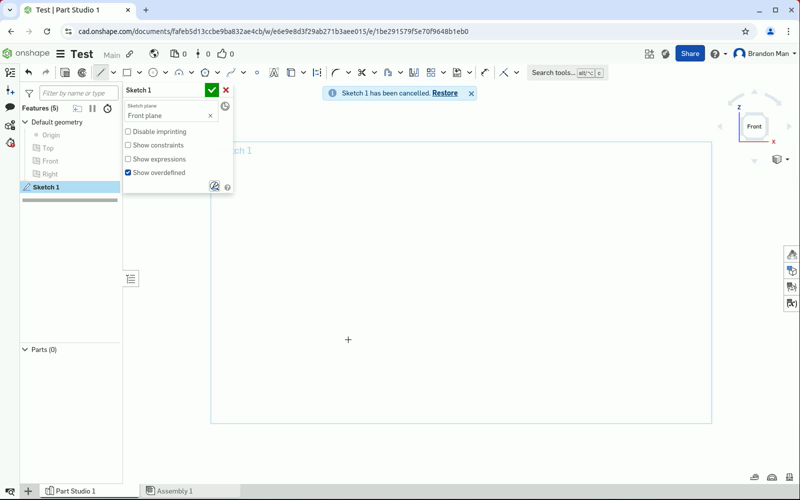
key_up(shift)
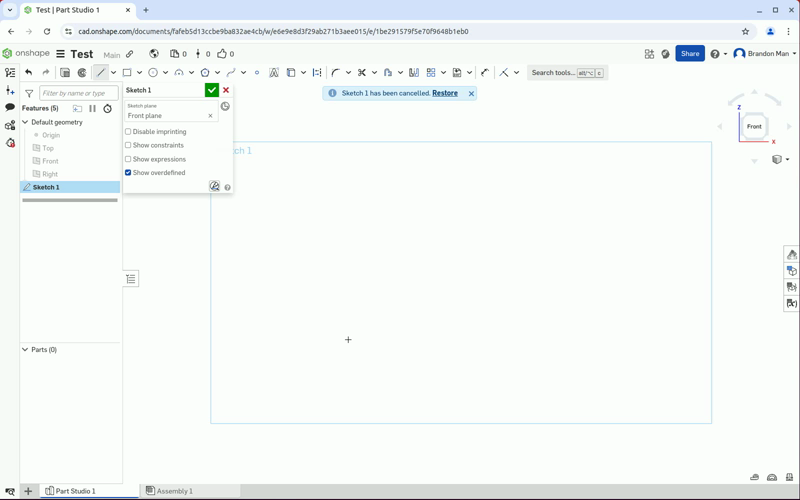
key_down(shift)
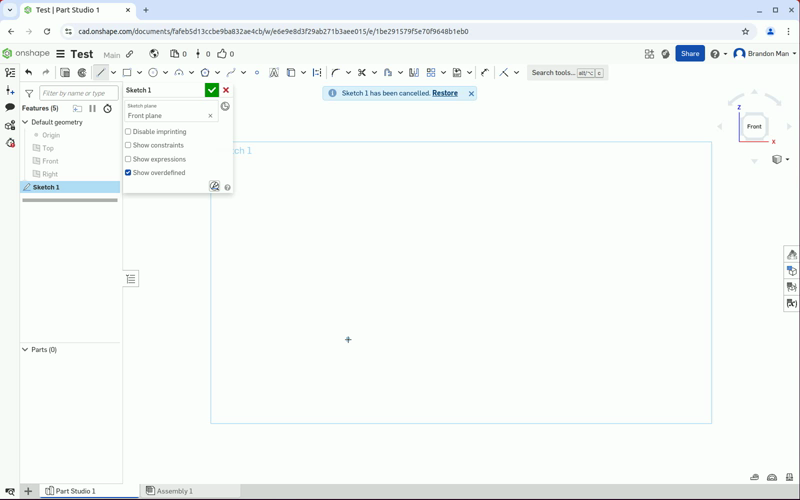
mouse_move(572, 339)
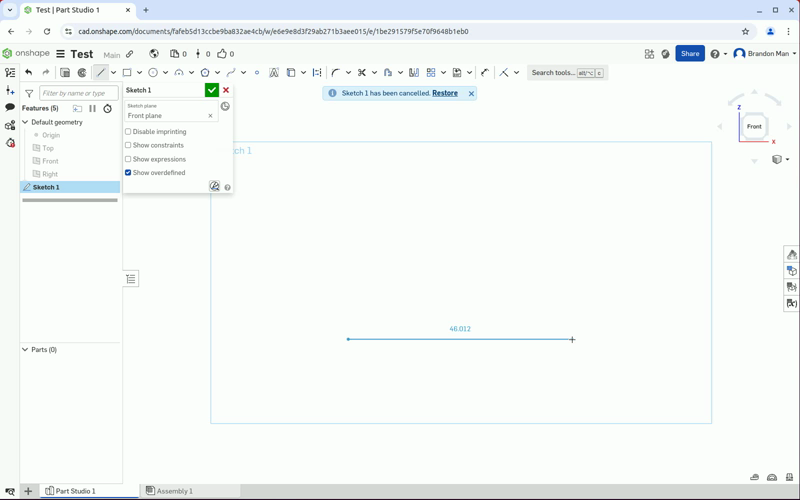
click(572, 339)
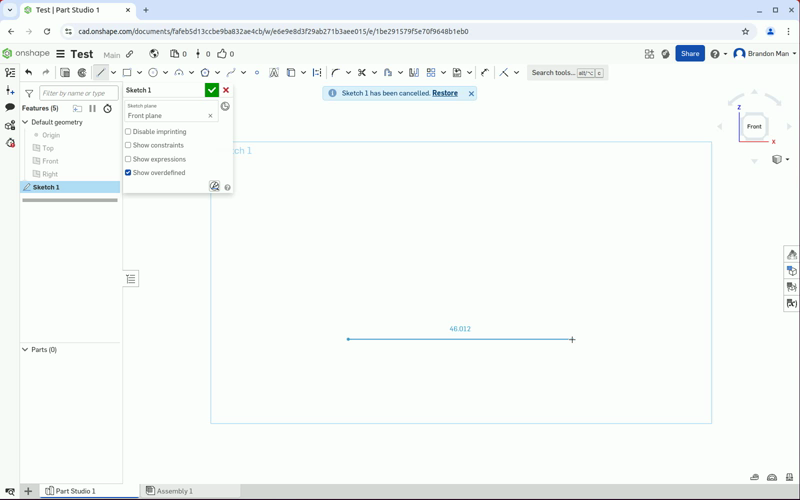
key_up(shift)
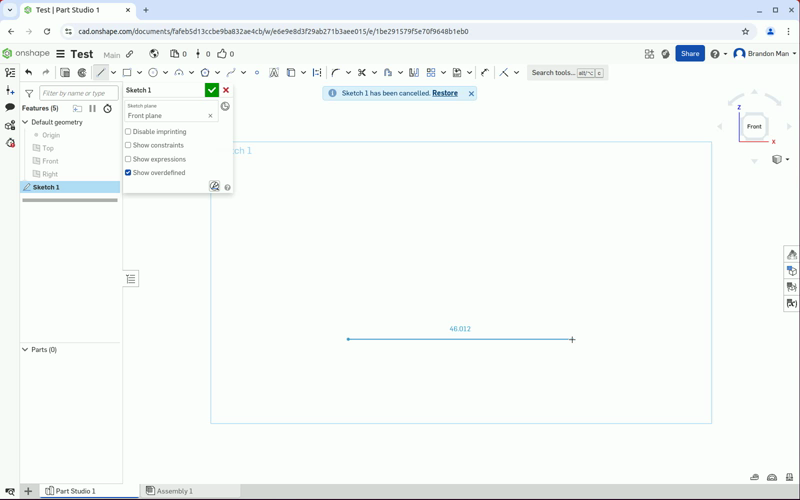
key_down(shift)
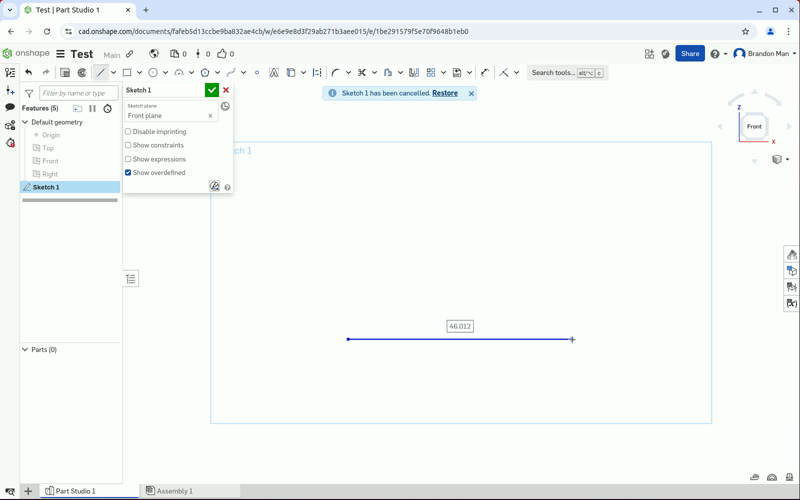
mouse_move(572, 226)
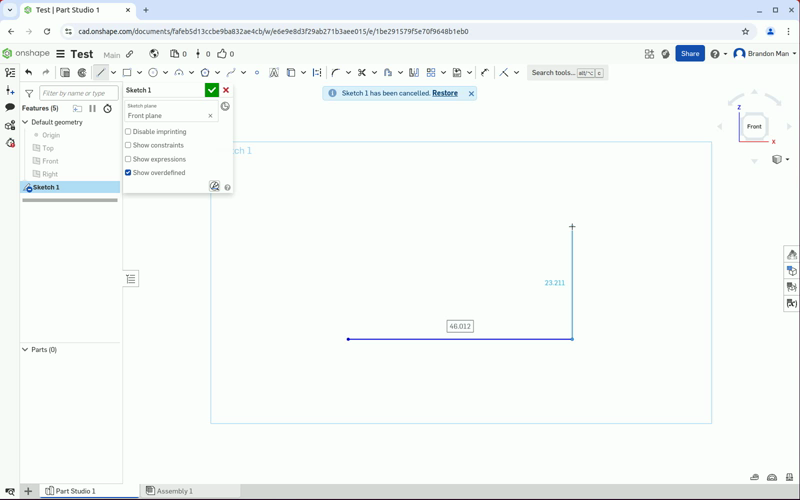
click(572, 226)
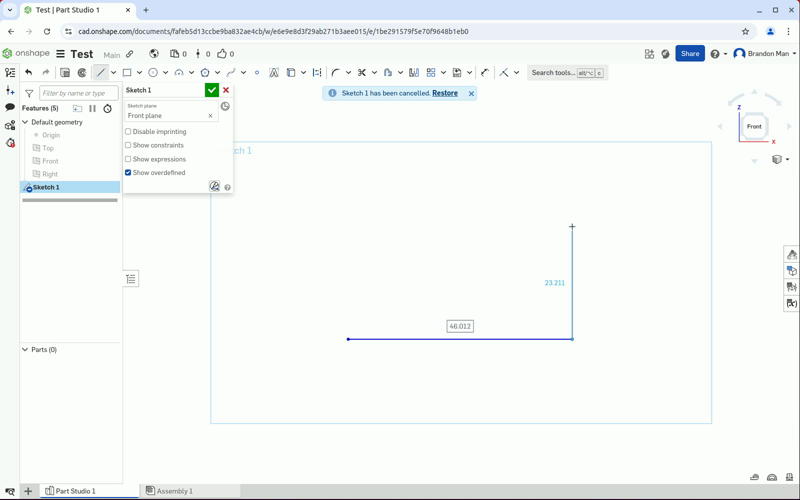
key_up(shift)
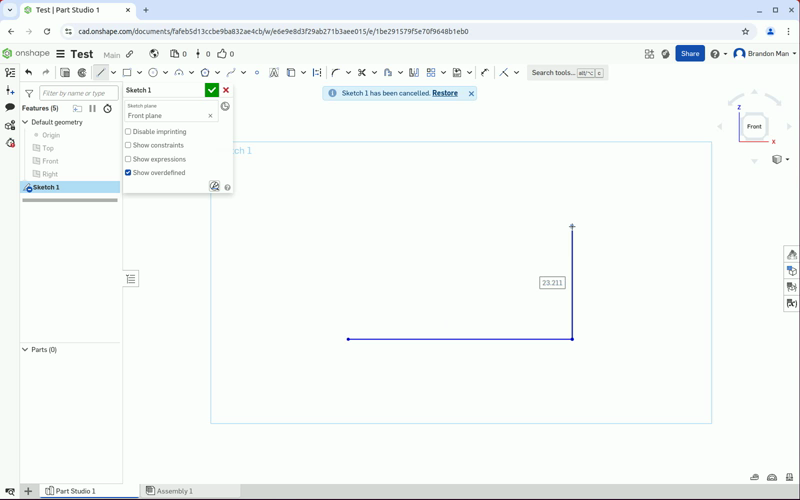
key_down(shift)
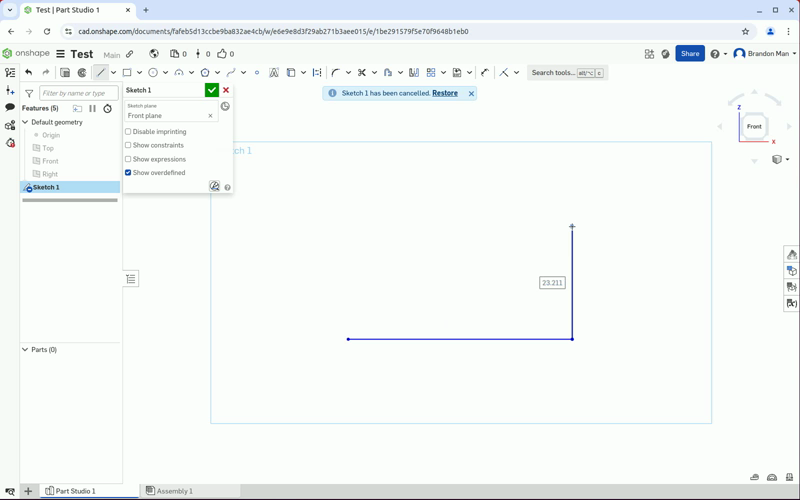
mouse_move(348, 226)
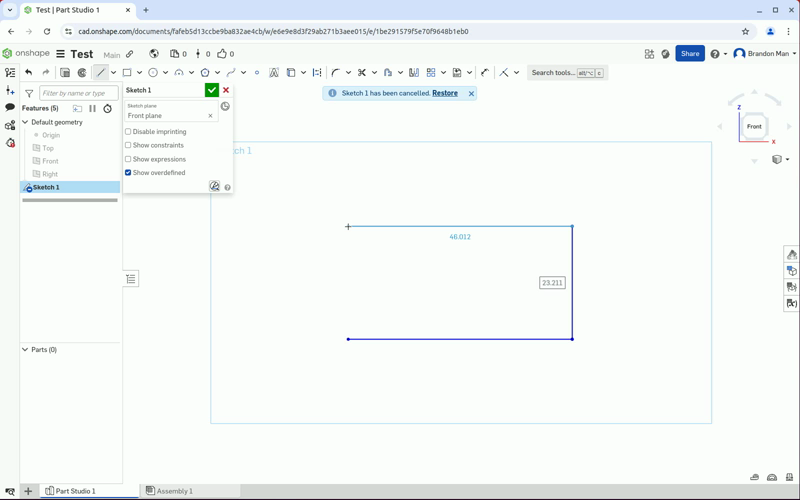
click(348, 226)
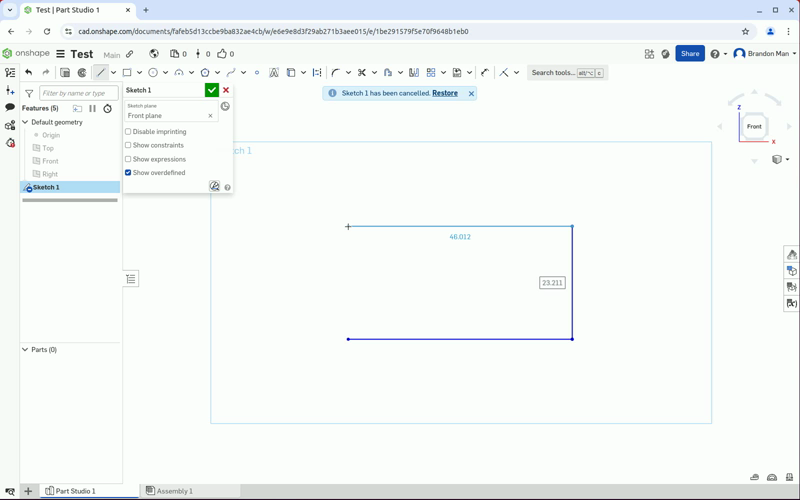
key_up(shift)
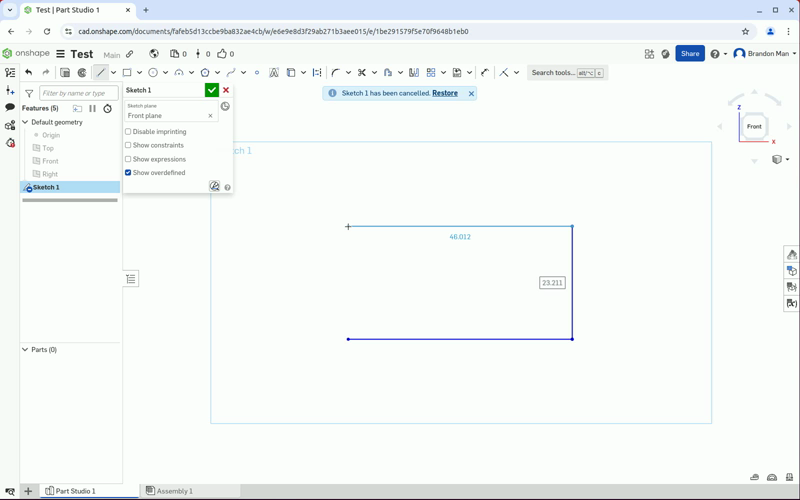
key_down(shift)
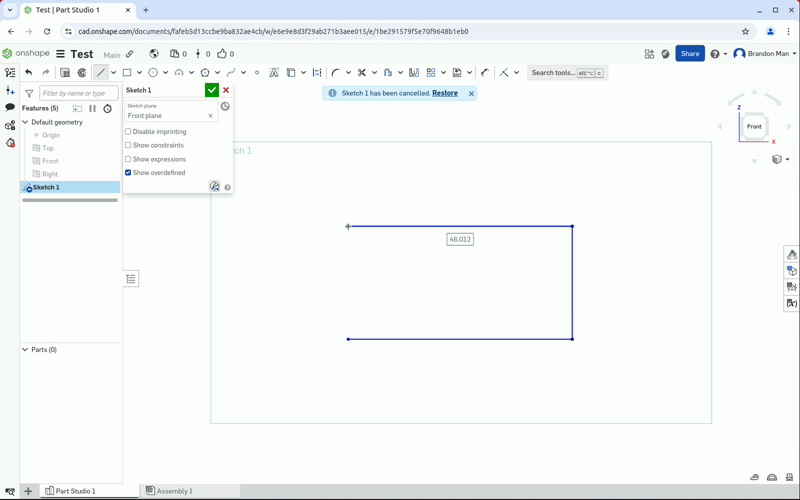
mouse_move(348, 339)
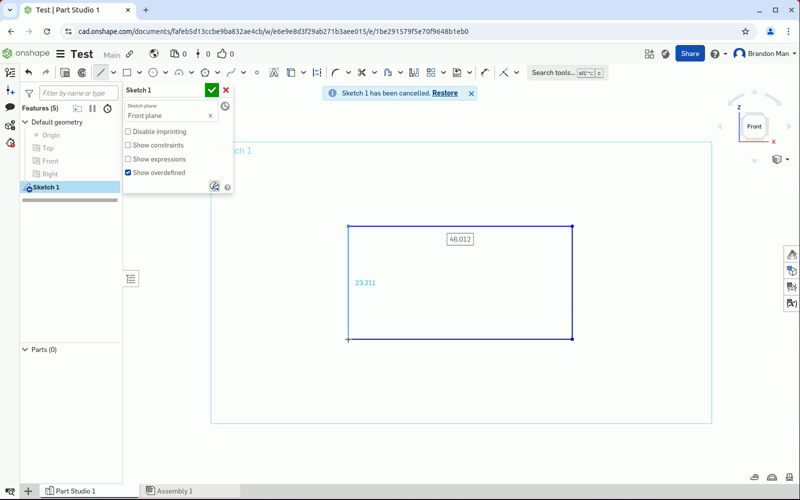
key_up(shift)
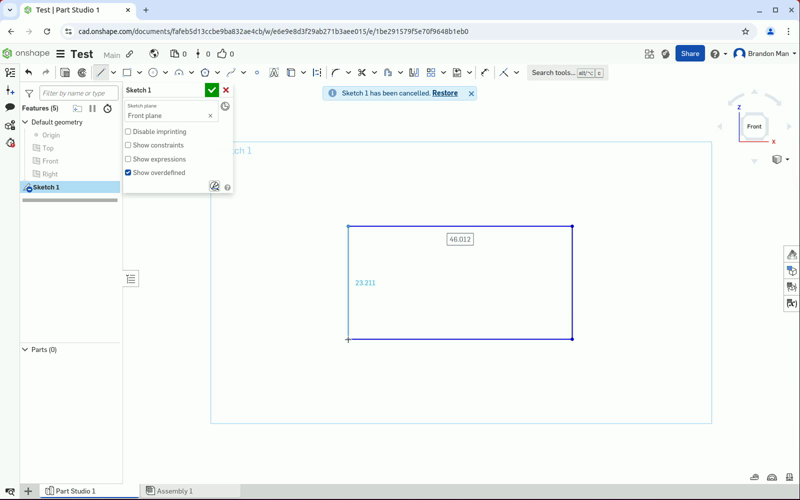
click(348, 339)
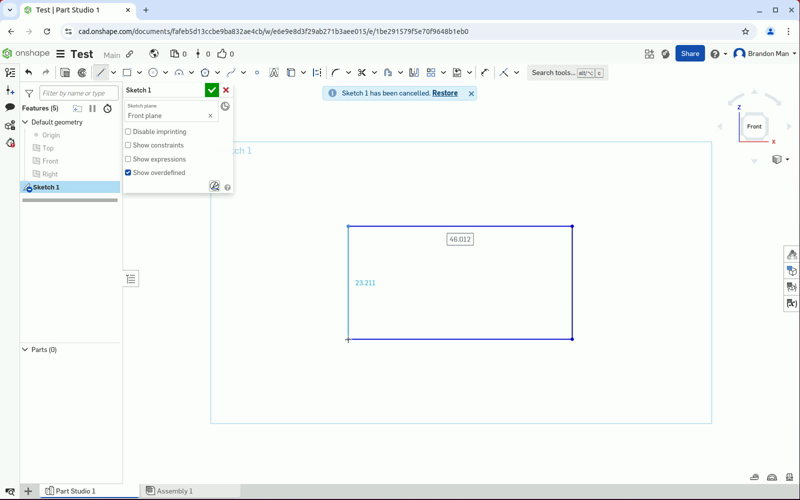
key(esc)
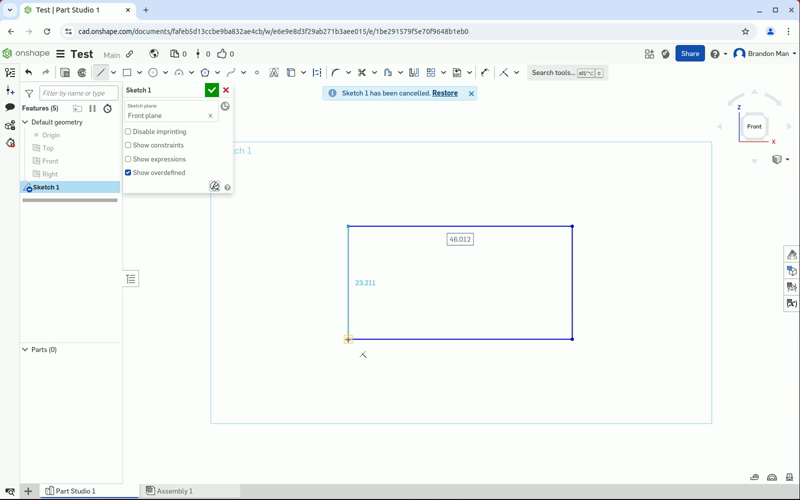
mouse_move(430, 313)
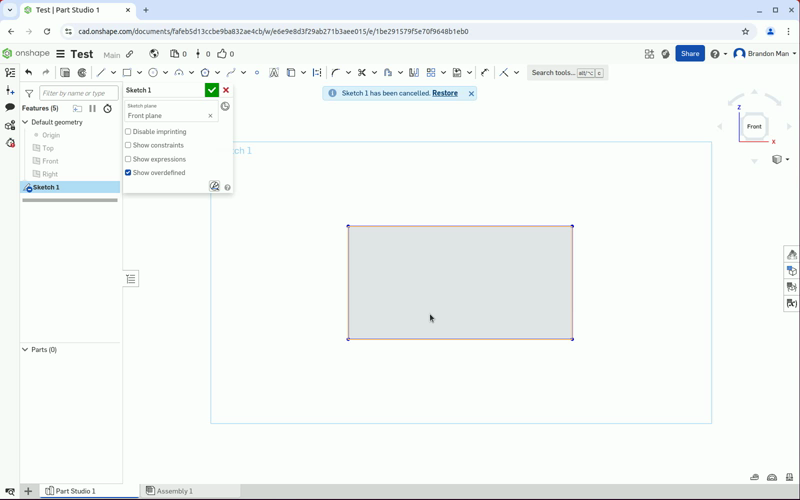
click(430, 313)
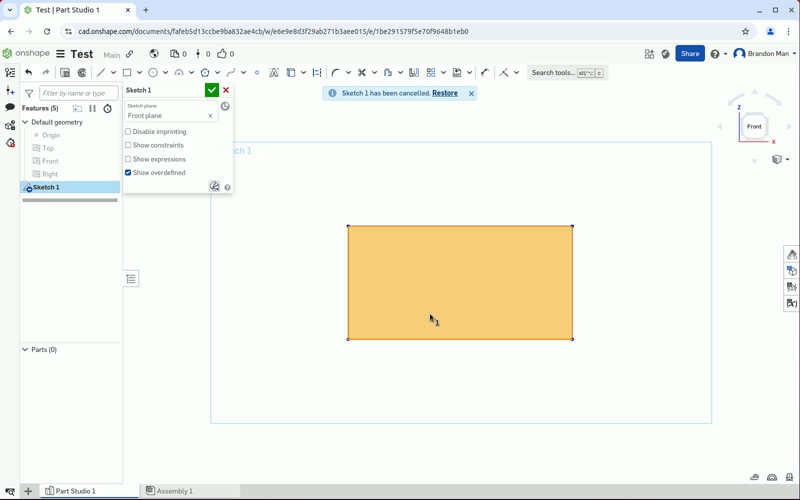
mouse_move(73, 352)
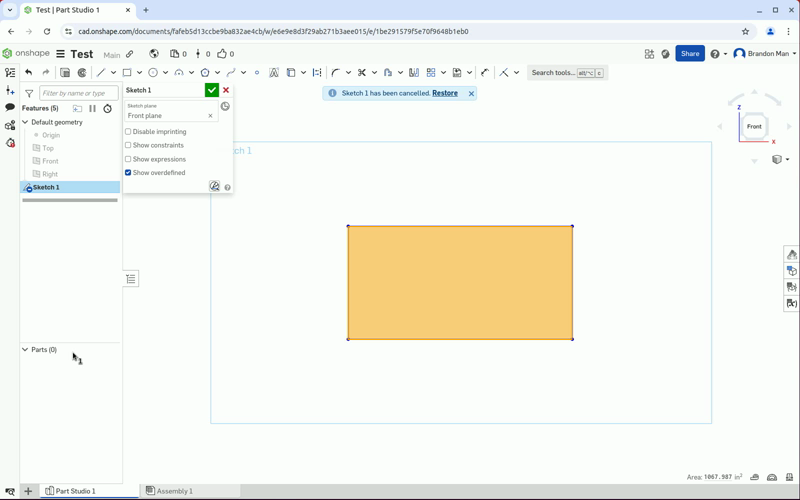
key(shift+y)
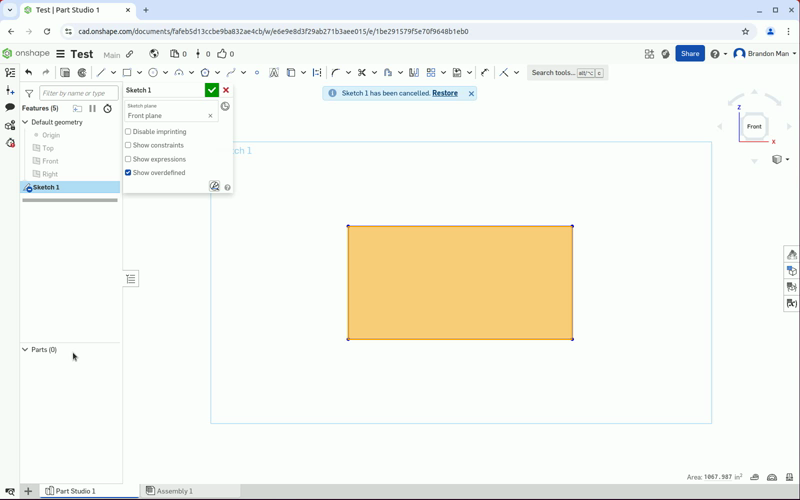
key(shift+e)
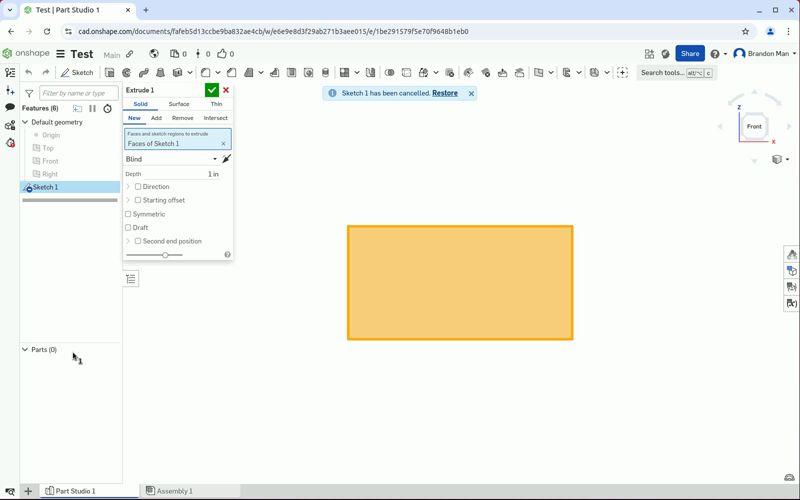
mouse_move(143, 106)
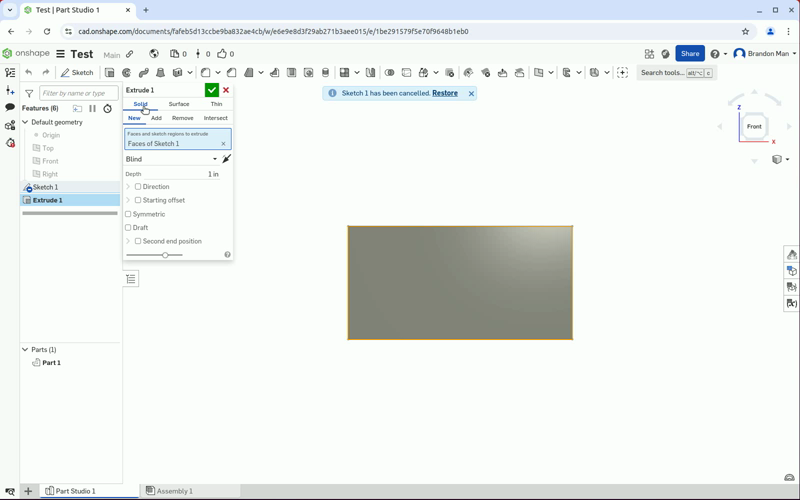
click(143, 106)
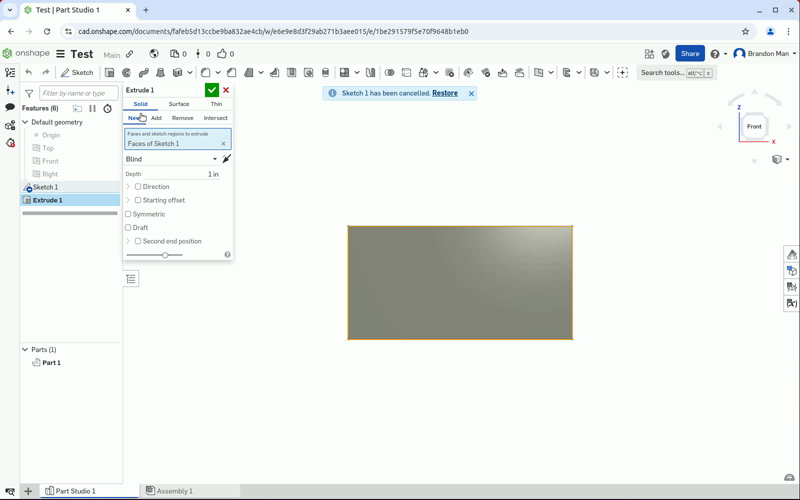
mouse_move(137, 120)
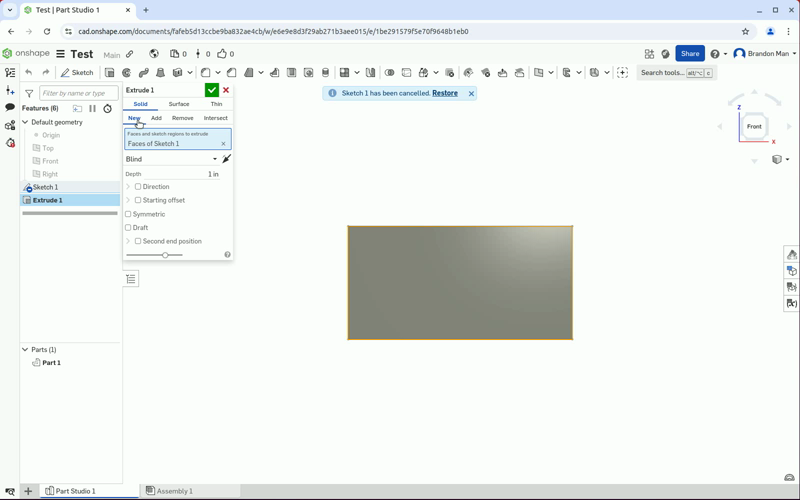
click(137, 120)
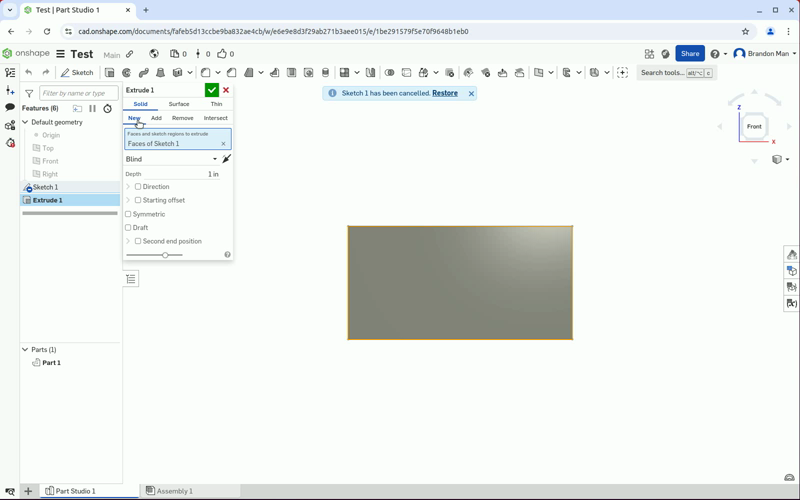
key(tab, 4)
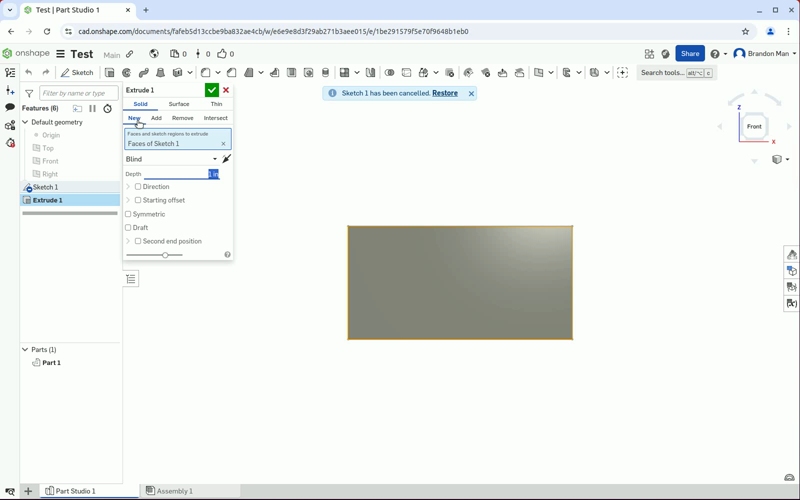
text(2.889)
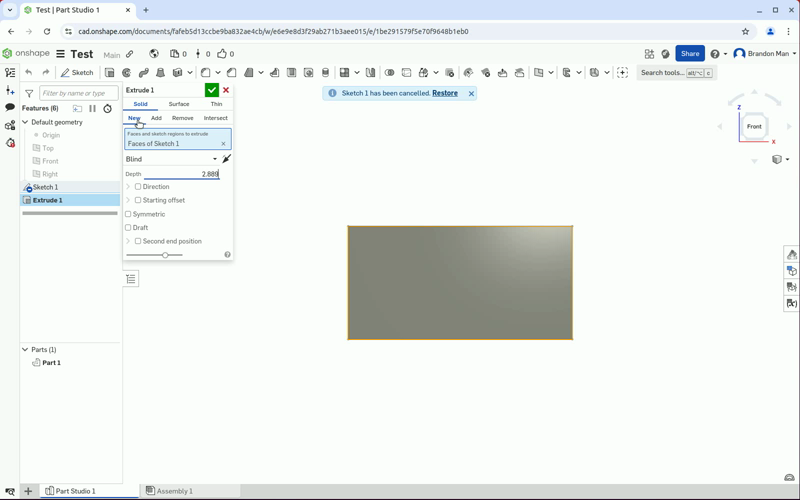
key(enter)
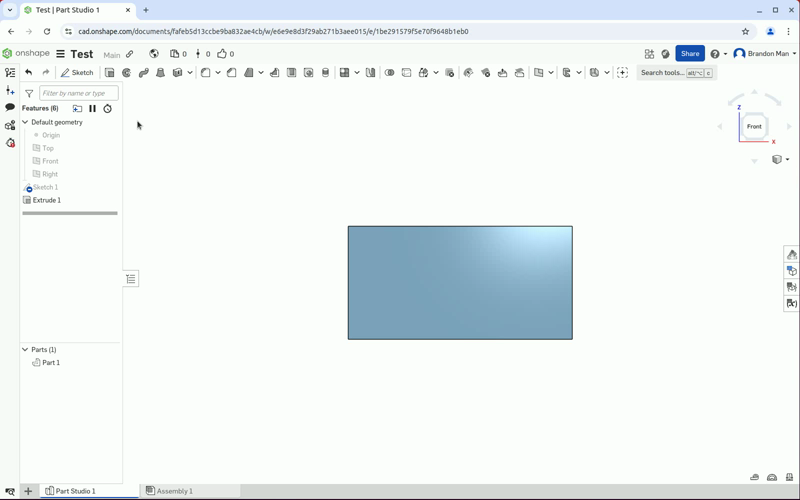
key(shift+h)
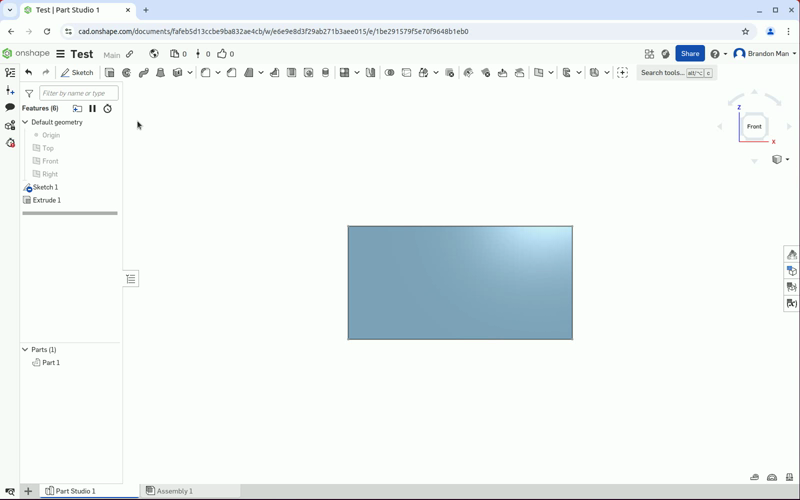
key(shift+h)
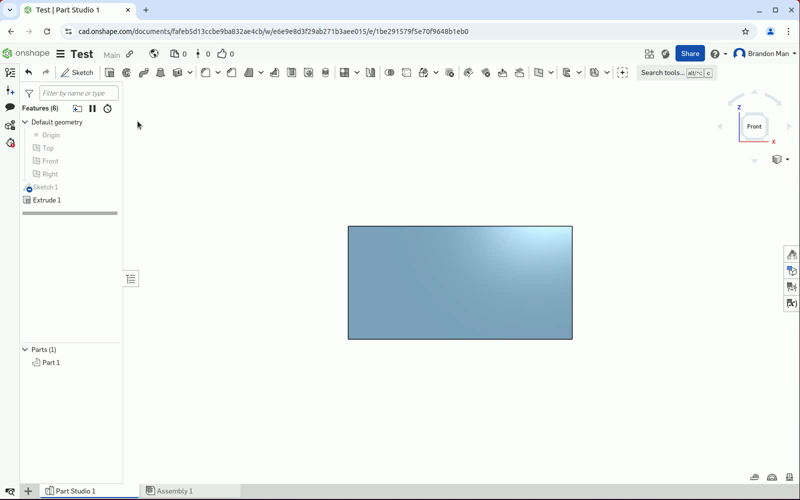
mouse_move(73, 189)
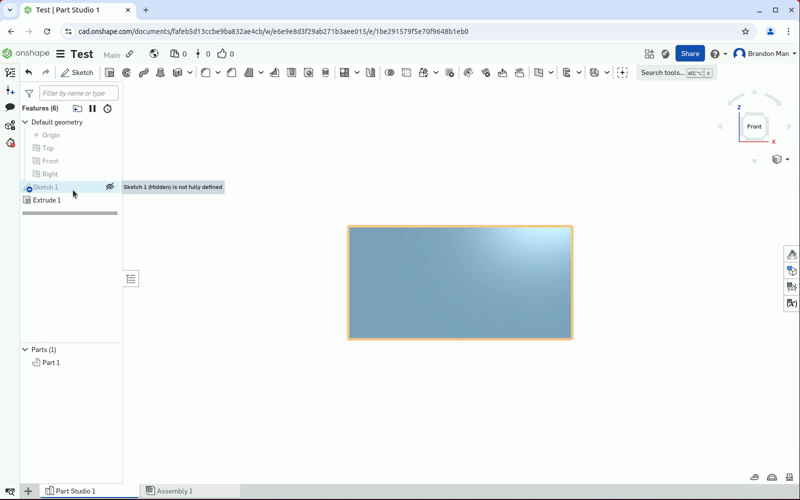
click(73, 189)
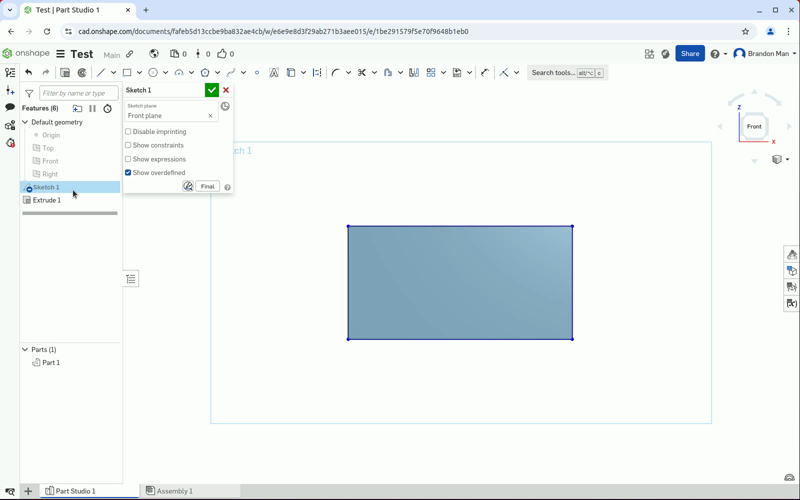
mouse_move(229, 92)
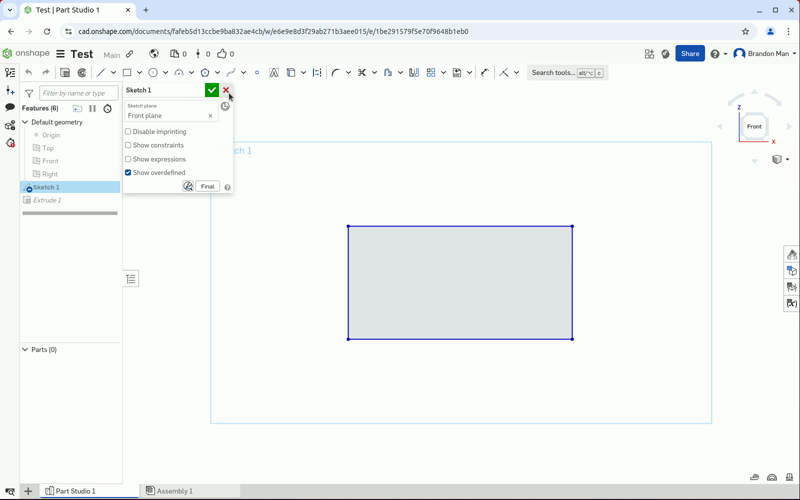
click(229, 92)
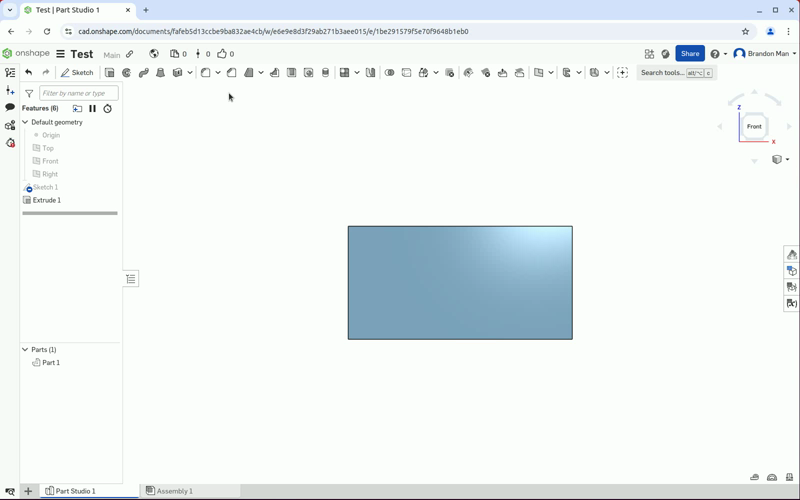
mouse_move(541, 75)
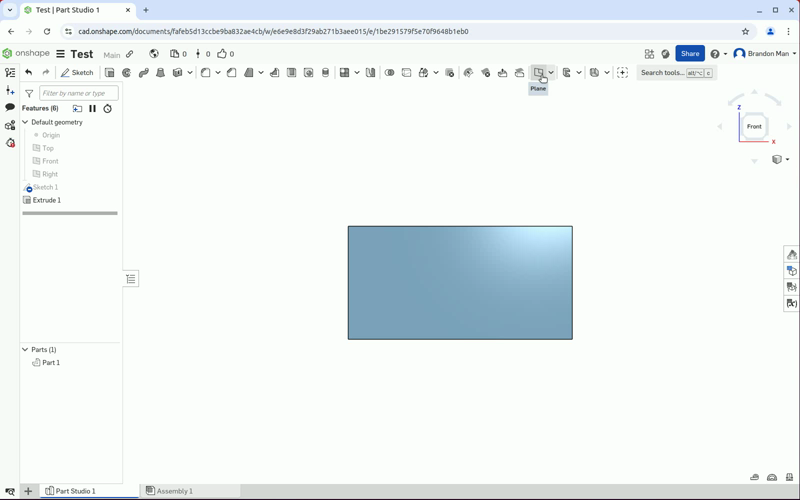
click(541, 75)
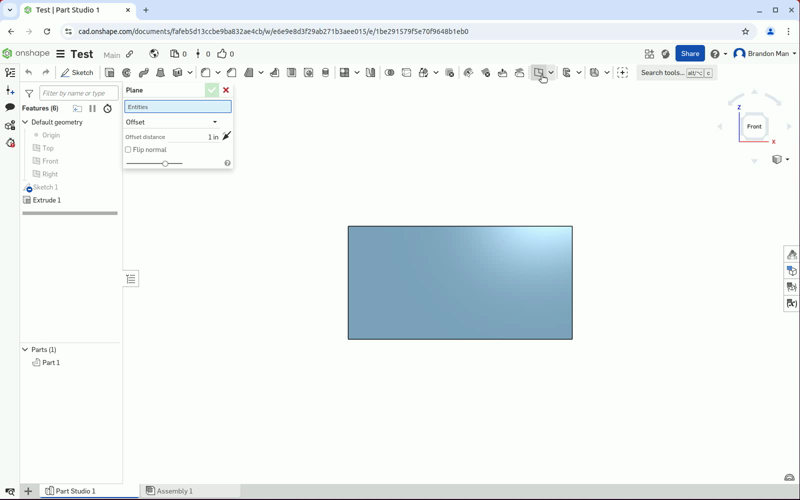
mouse_move(73, 163)
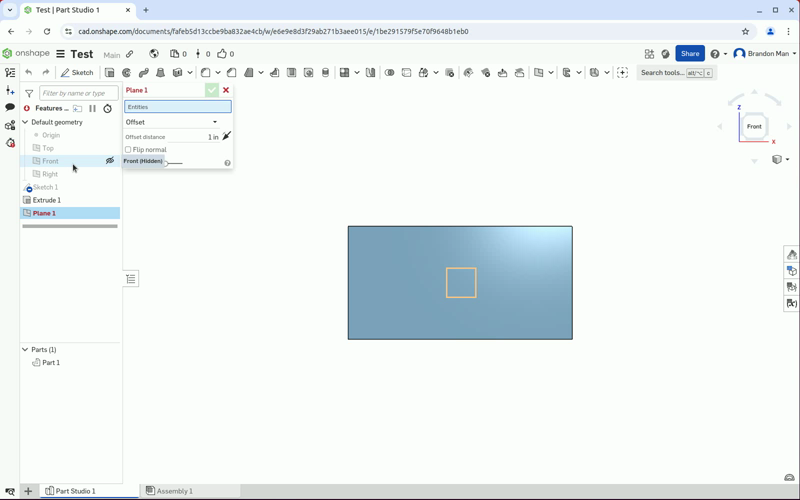
click(73, 163)
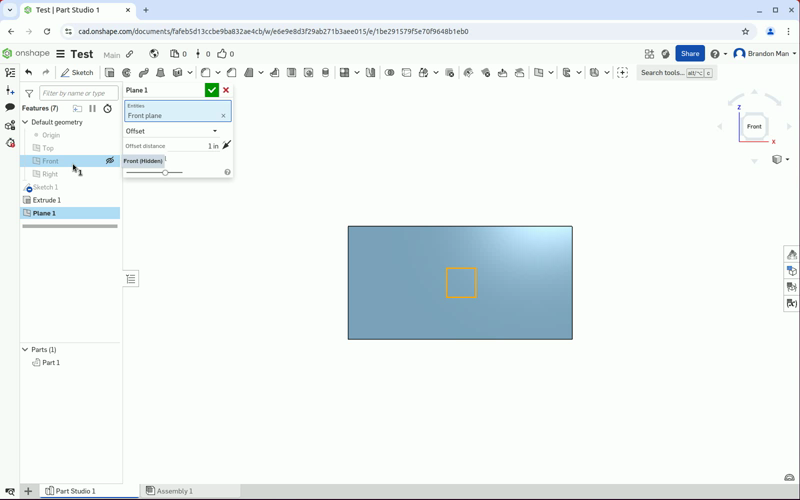
key(tab, 2)
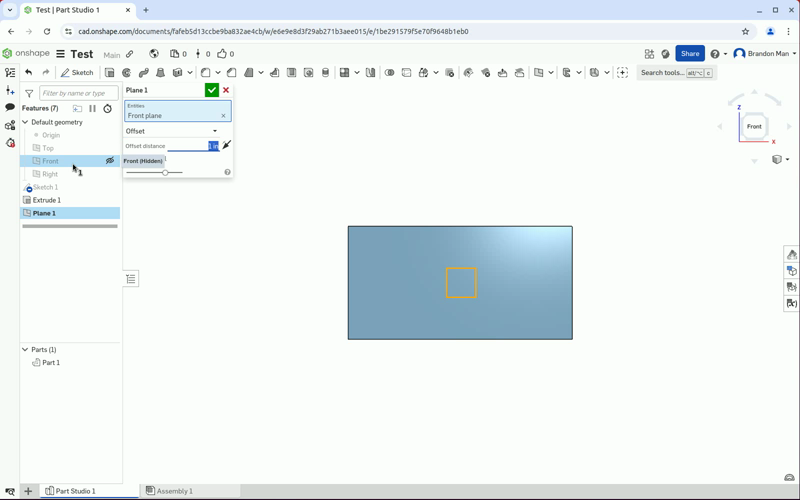
text(2.896)
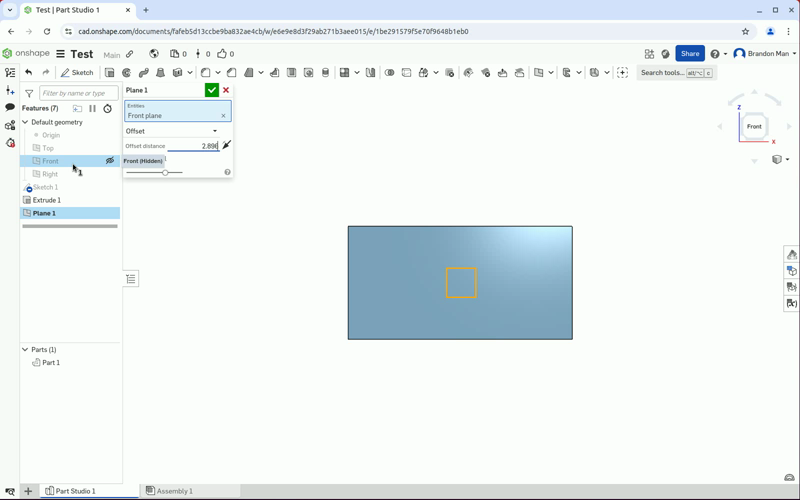
key(enter, 2)
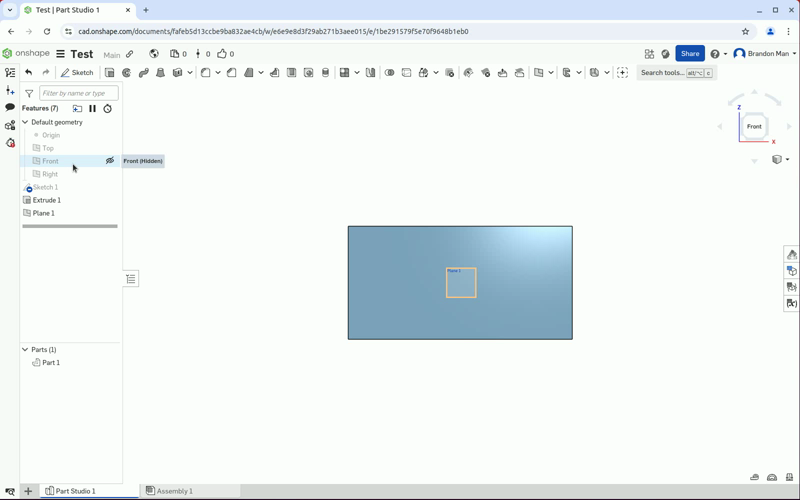
key(shift+s)
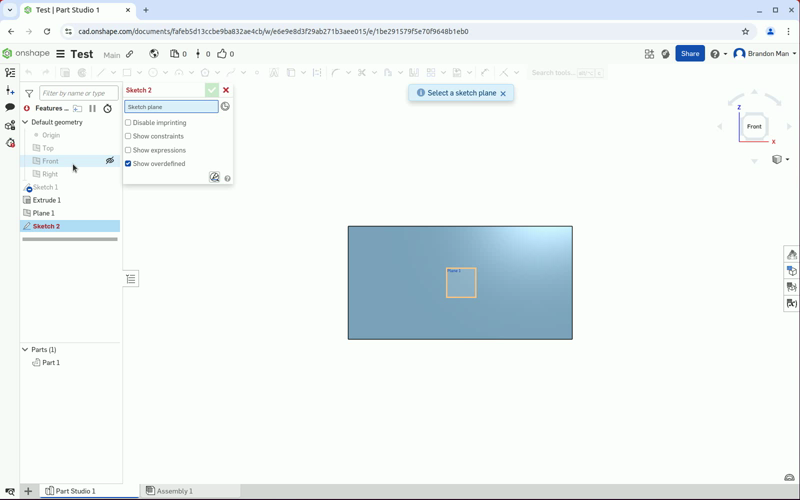
mouse_move(73, 215)
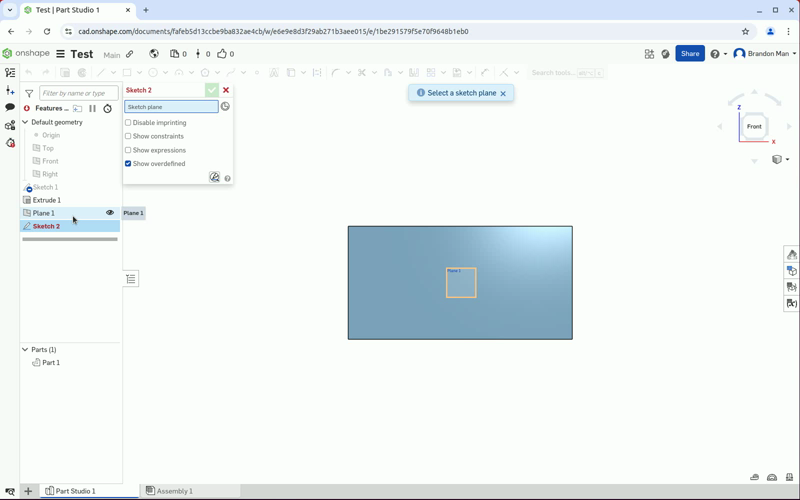
click(73, 215)
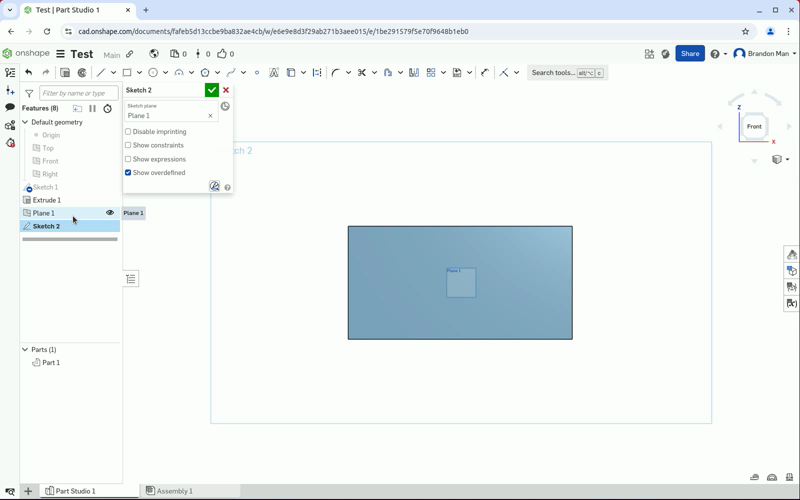
mouse_move(73, 352)
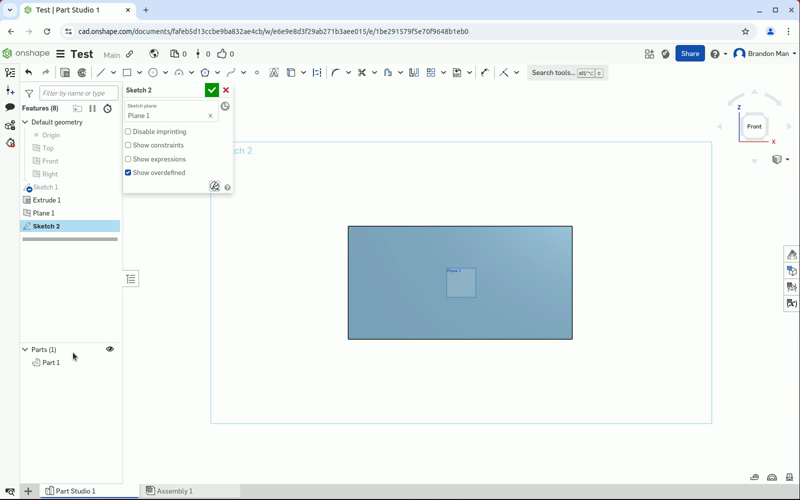
key(y)
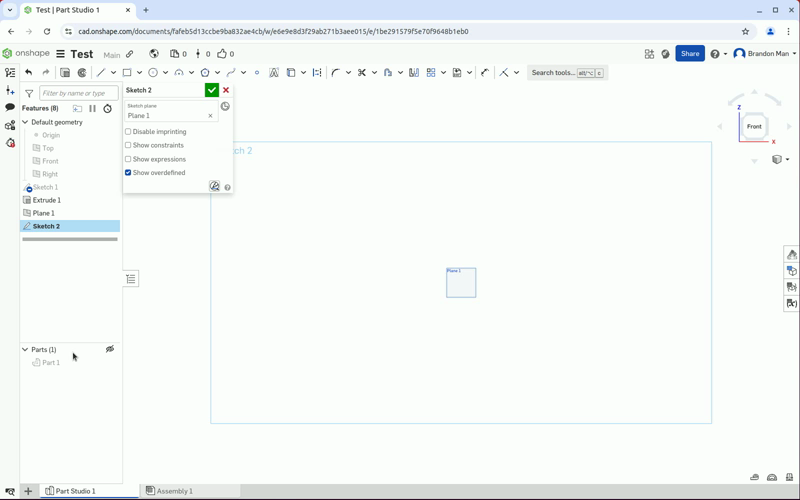
key(l)
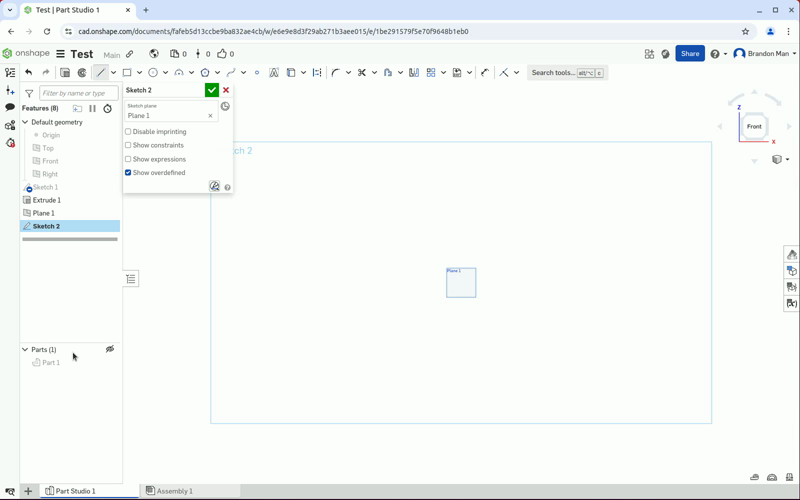
key_down(shift)
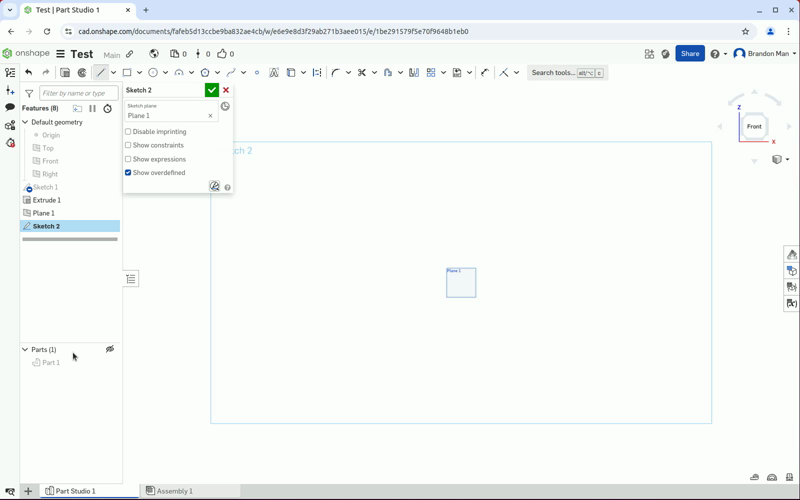
mouse_move(376, 282)
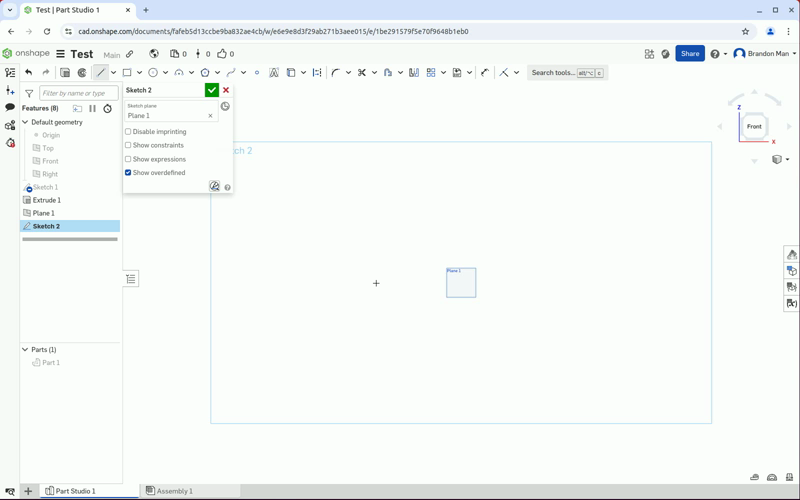
click(376, 282)
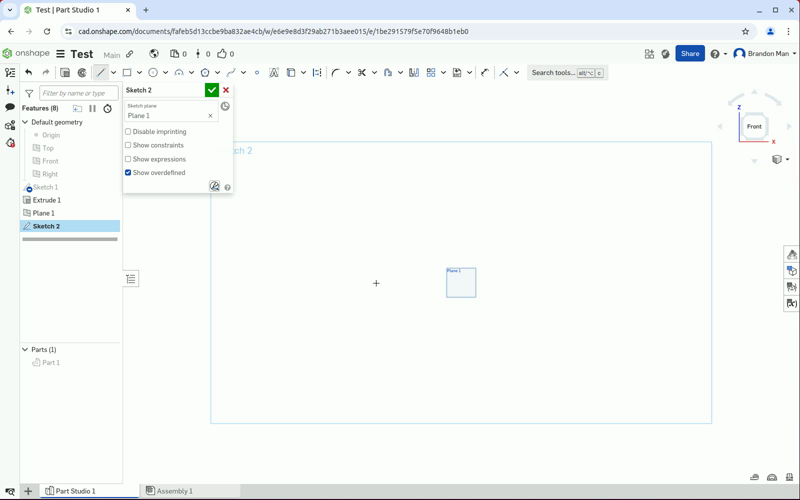
key_up(shift)
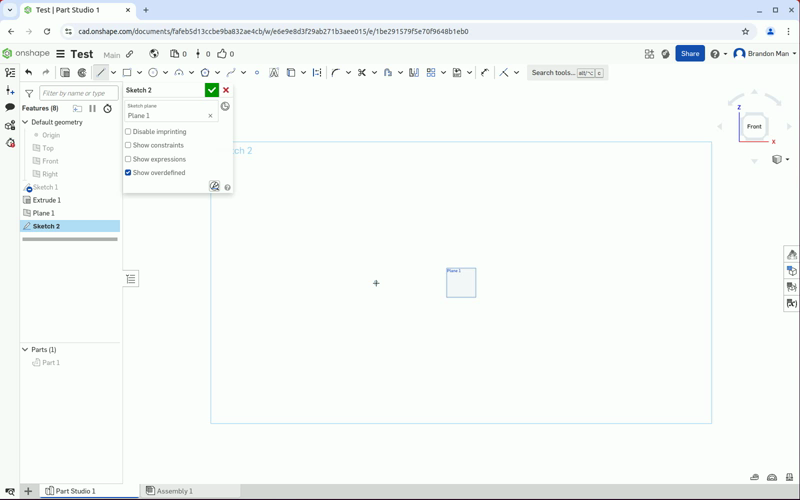
key_down(shift)
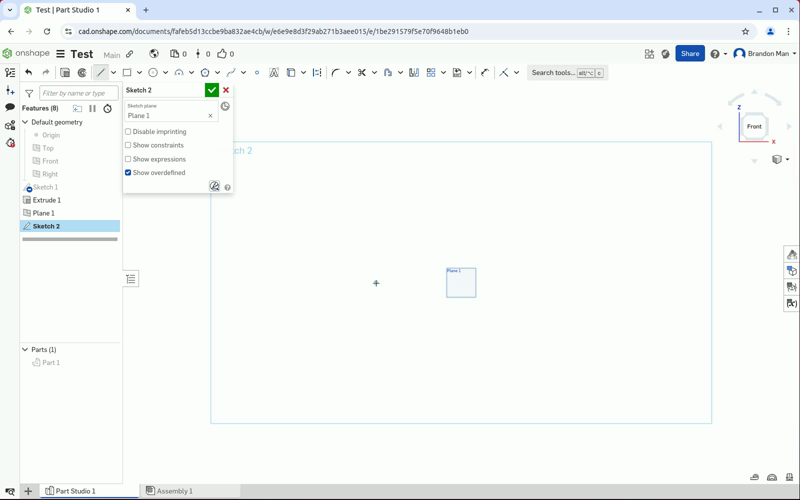
mouse_move(406, 282)
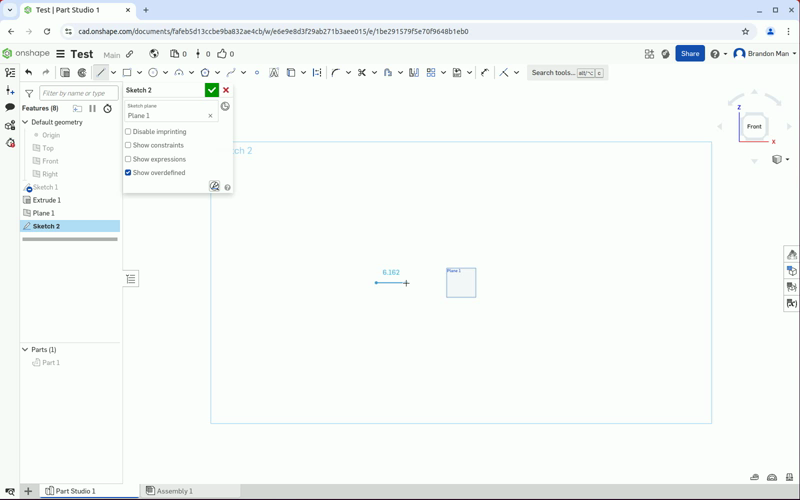
mouse_move(405, 282)
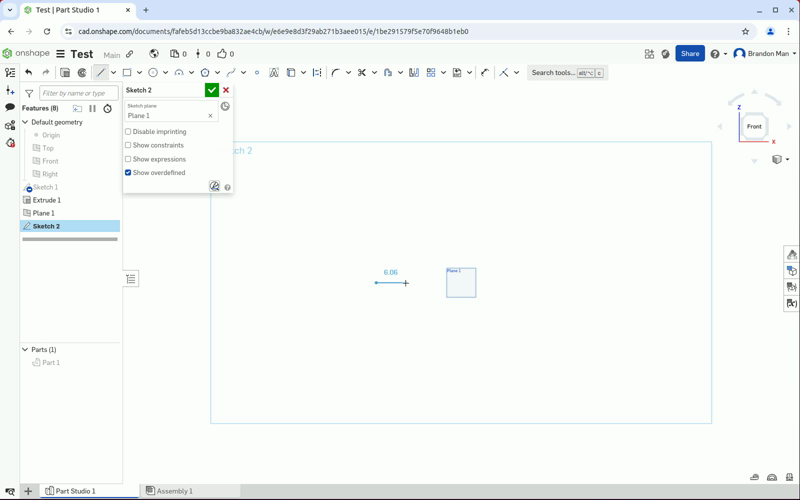
click(405, 282)
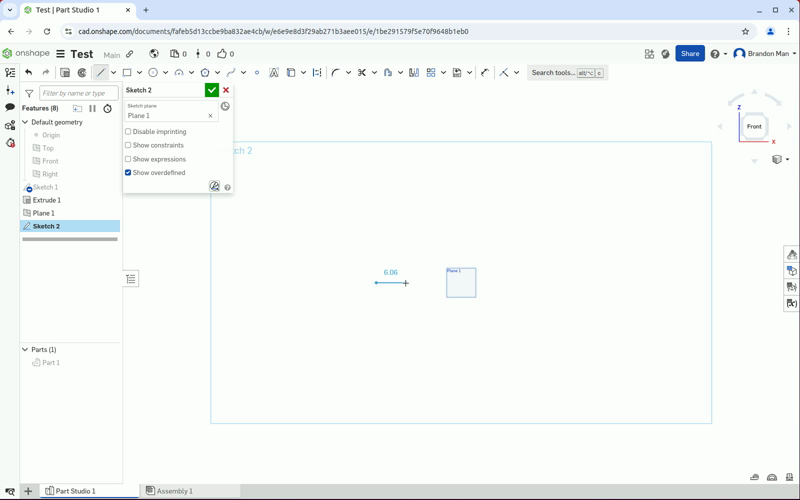
key_up(shift)
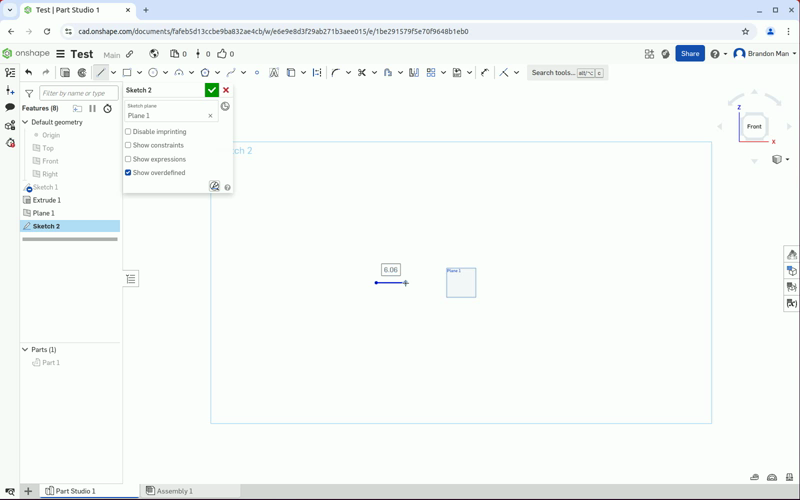
key(esc)
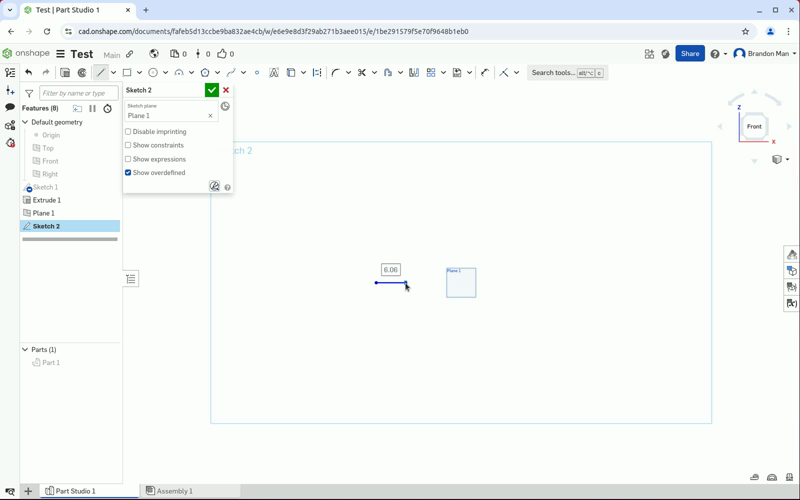
key(a)
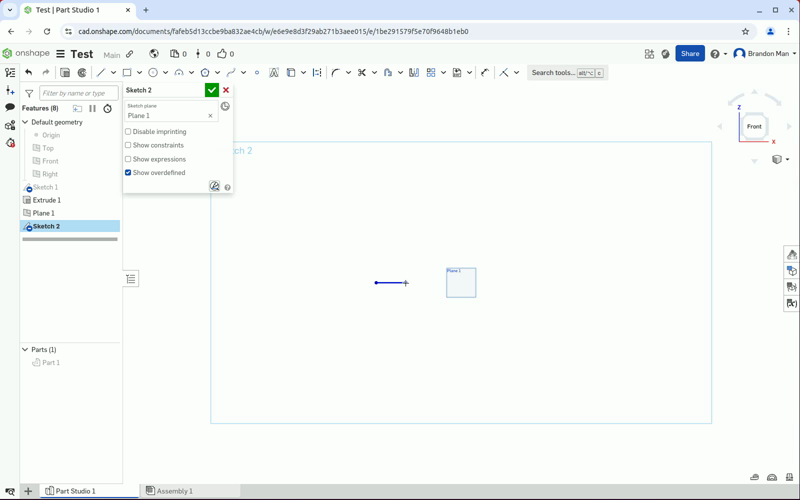
mouse_move(405, 282)
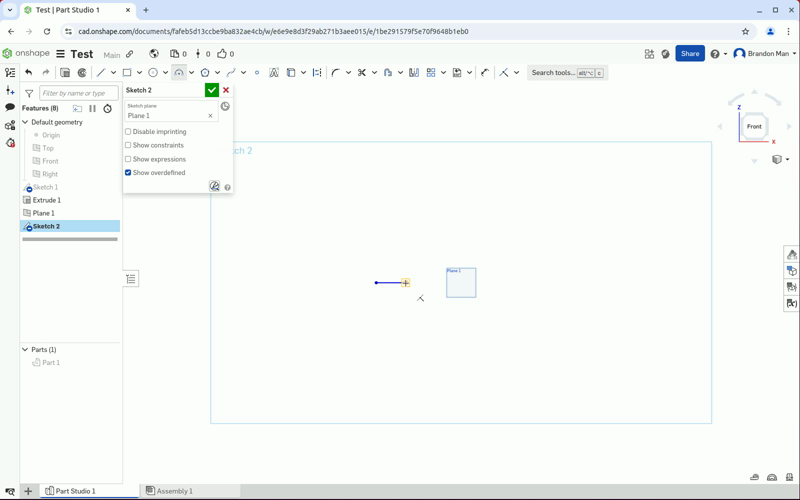
click(405, 282)
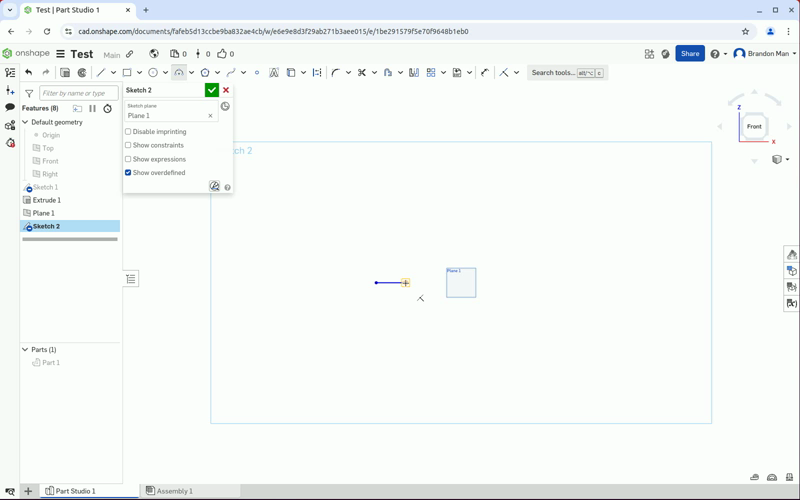
mouse_move(376, 282)
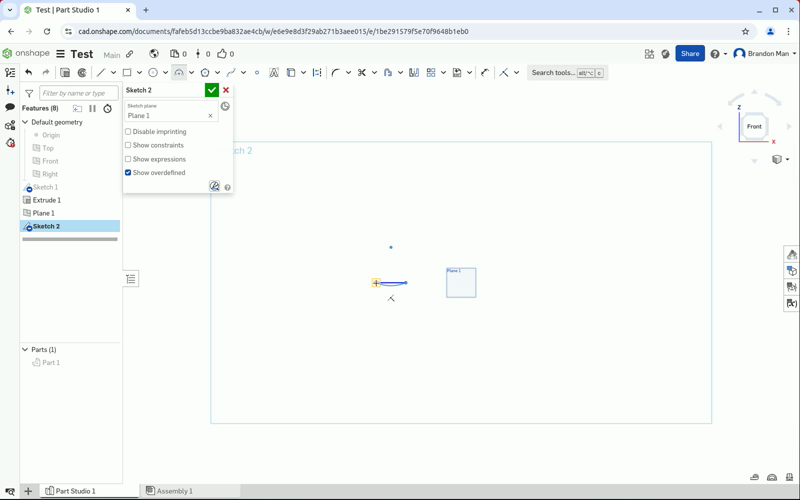
click(376, 282)
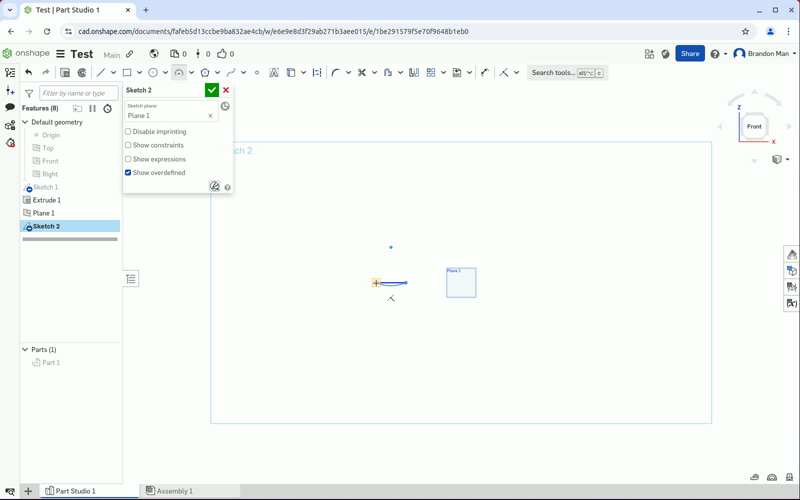
key_down(shift)
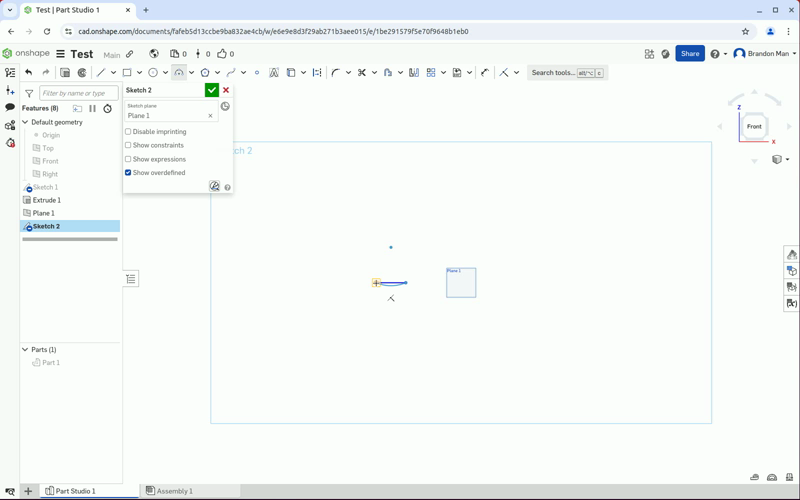
mouse_move(390, 268)
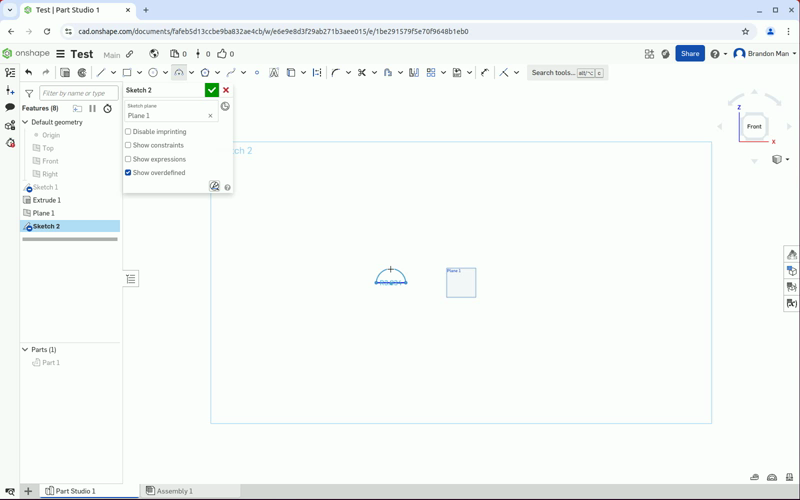
click(390, 268)
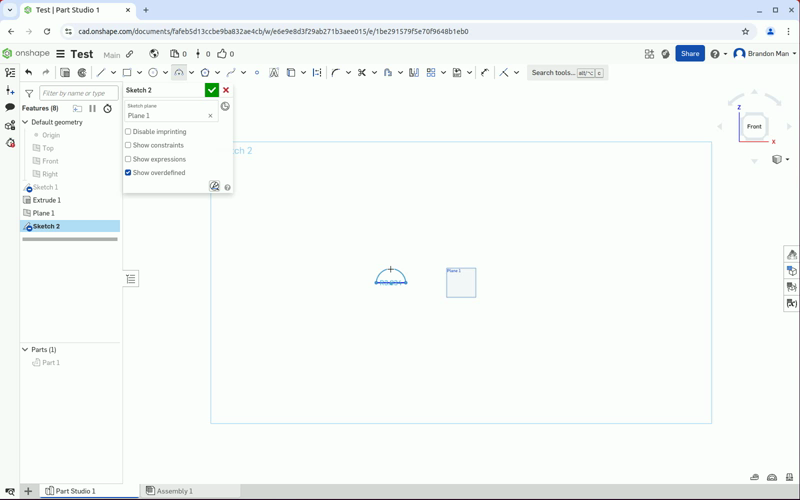
key_up(shift)
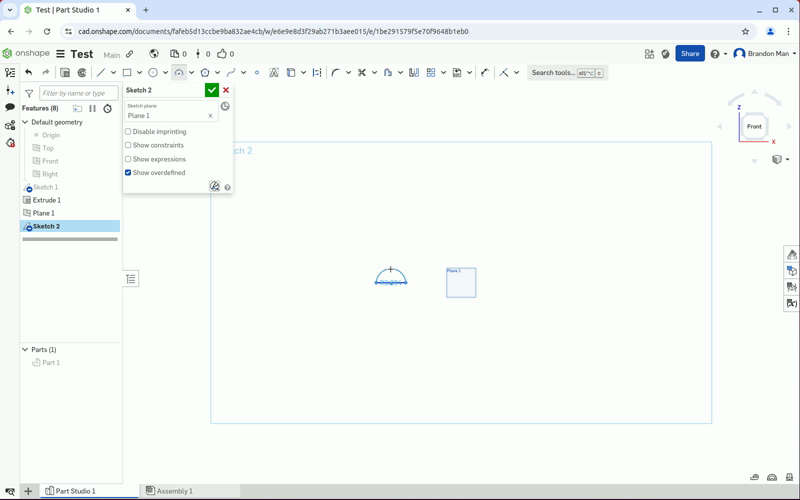
key(esc)
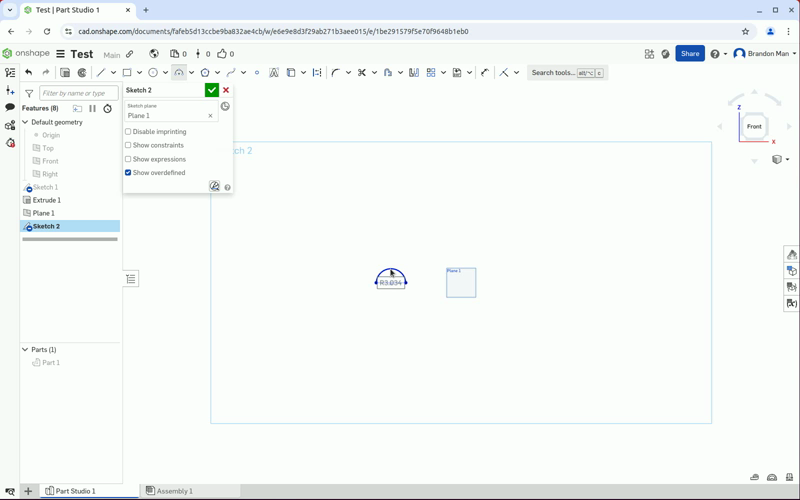
mouse_move(387, 274)
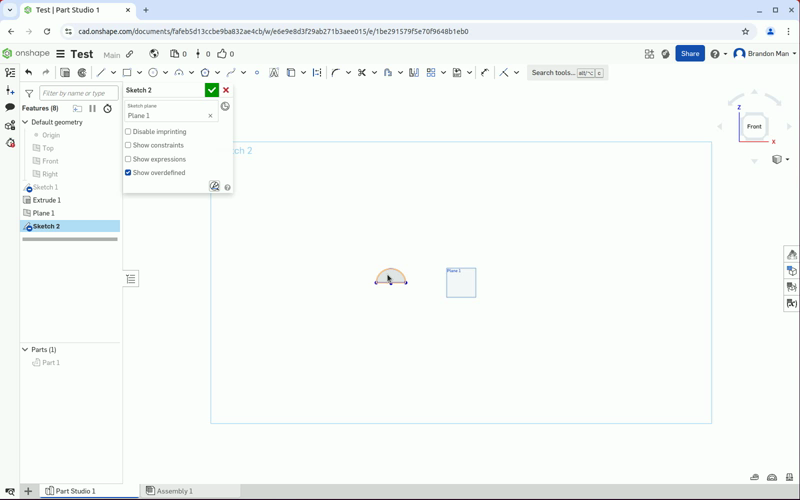
scroll(6)
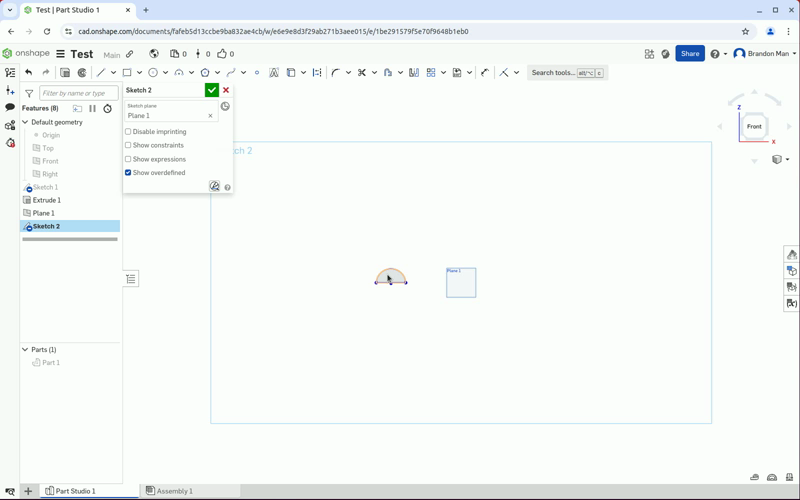
scroll(6)
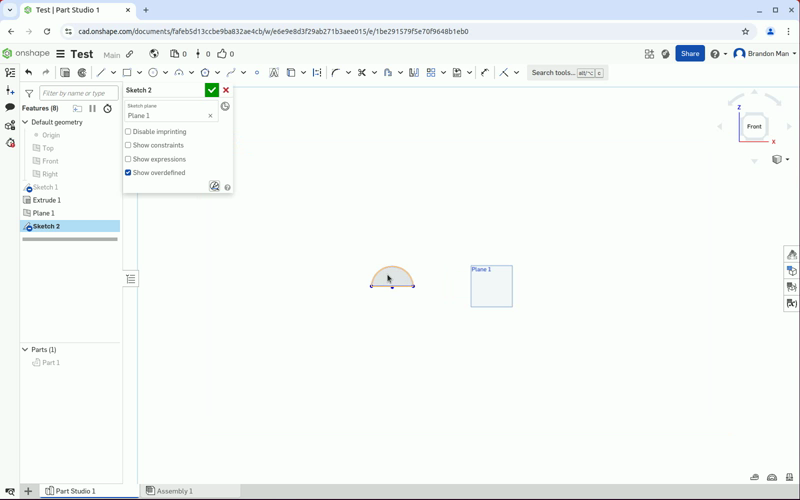
scroll(6)
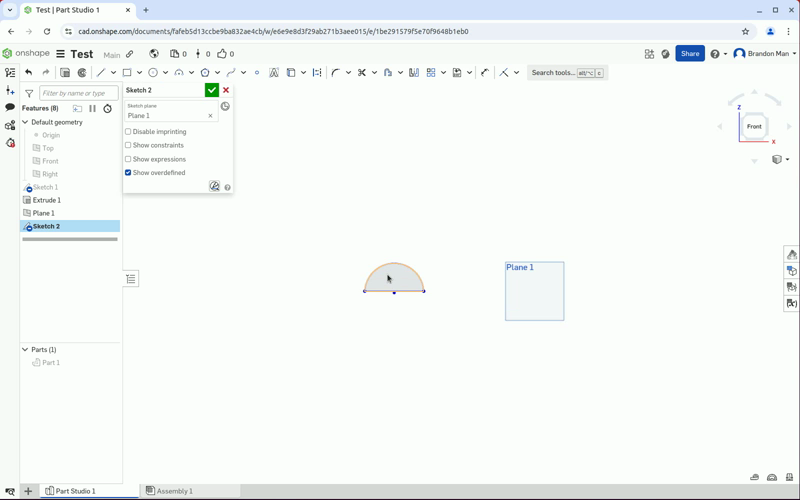
scroll(6)
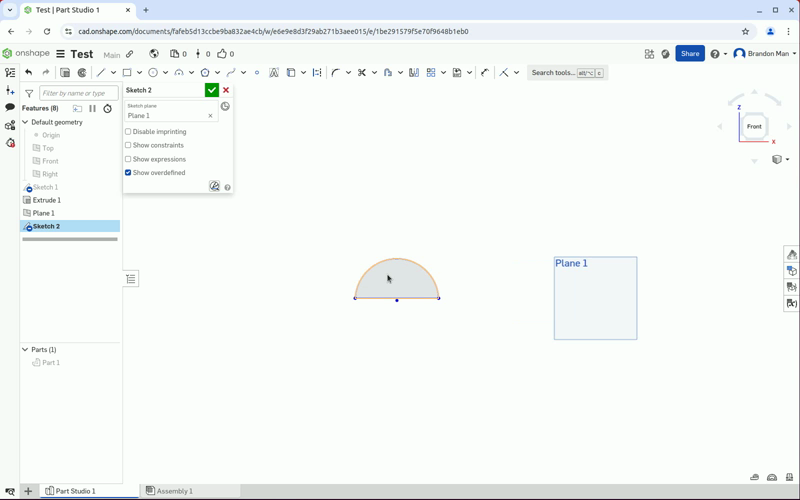
scroll(6)
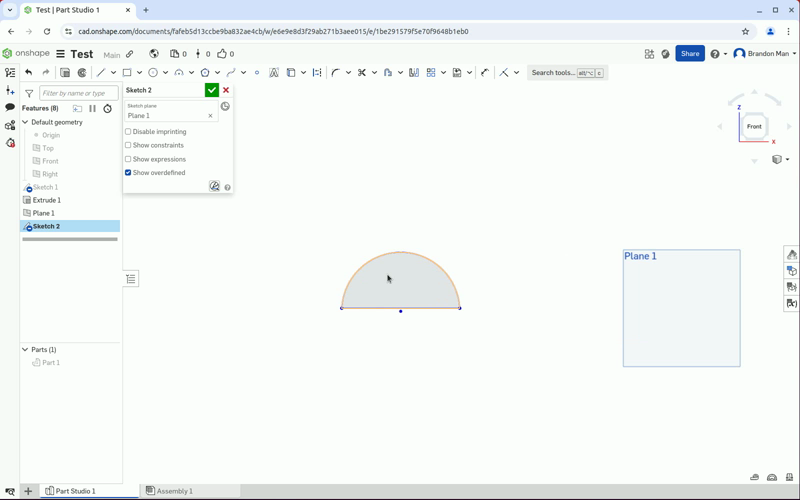
scroll(6)
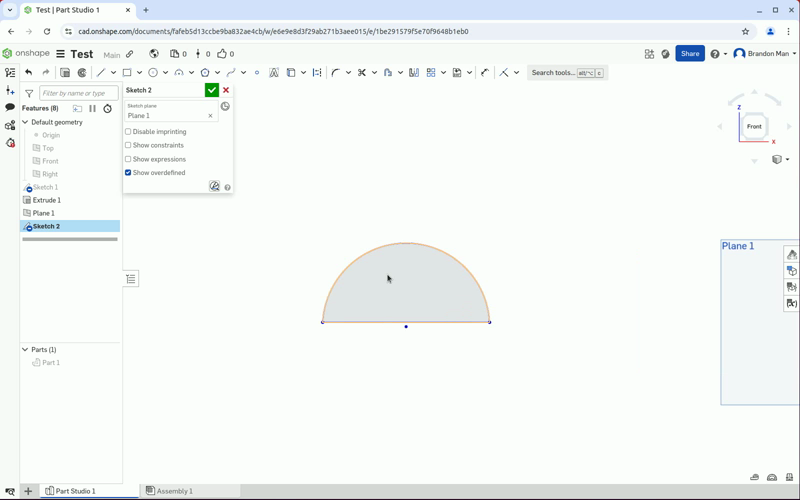
scroll(6)
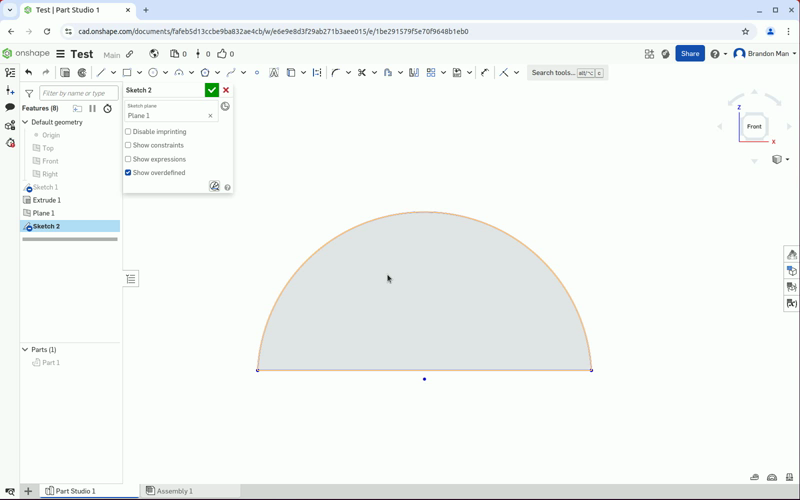
click(387, 274)
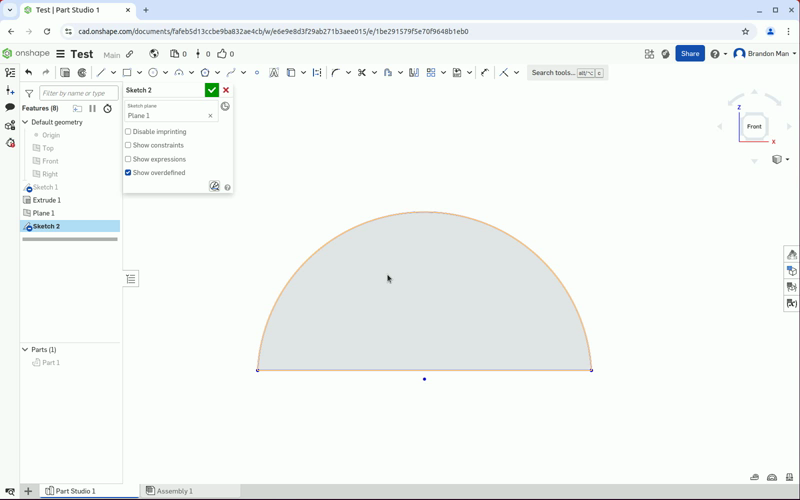
scroll(-6)
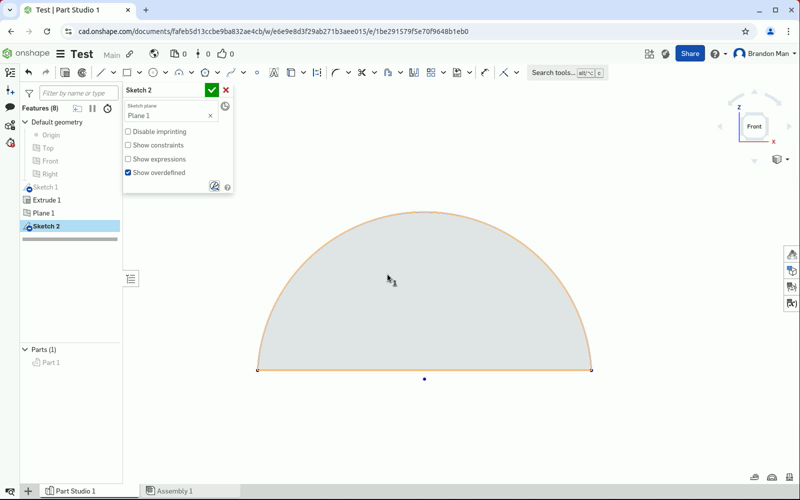
scroll(-6)
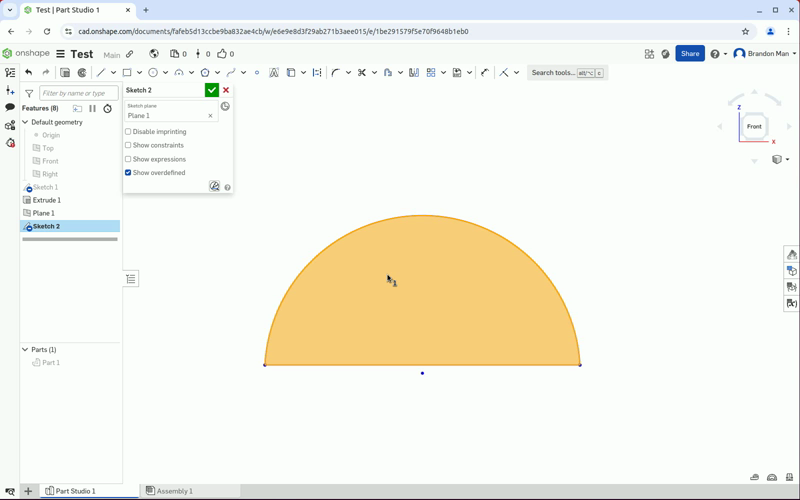
scroll(-6)
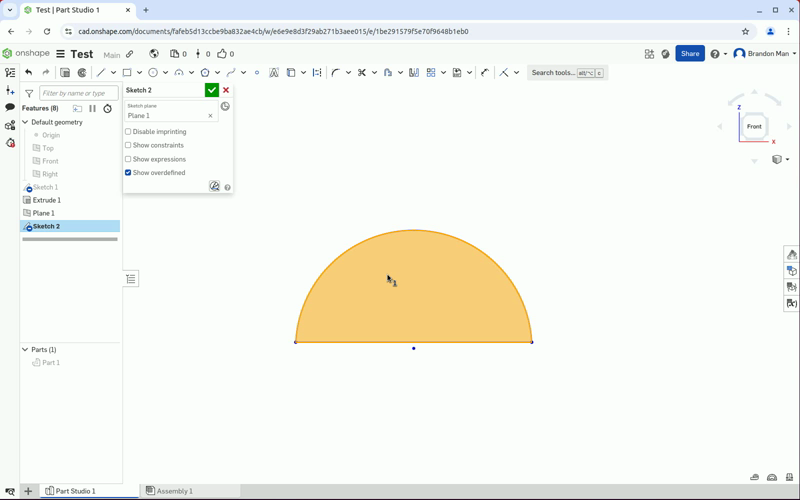
scroll(-6)
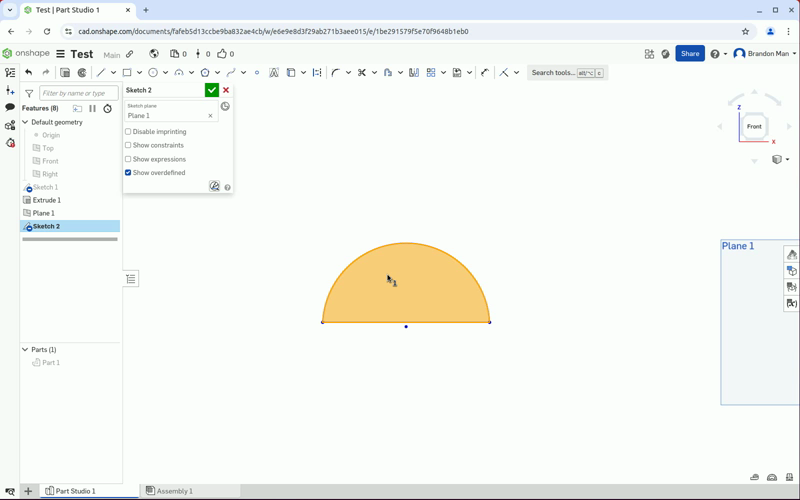
scroll(-6)
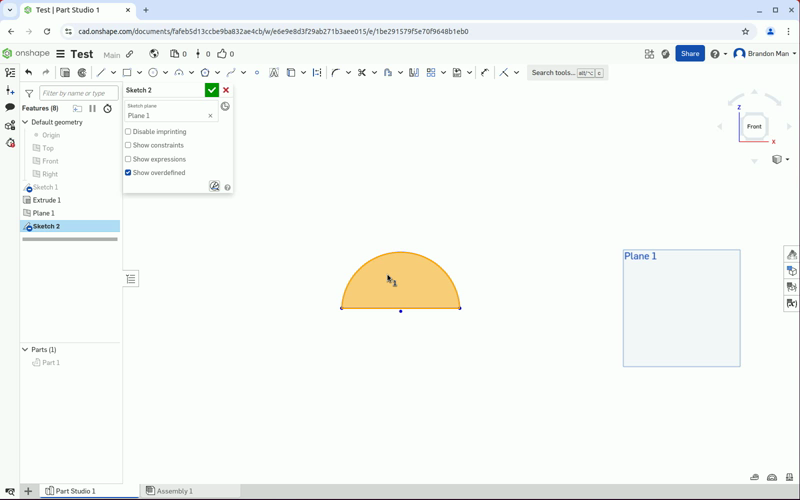
scroll(-6)
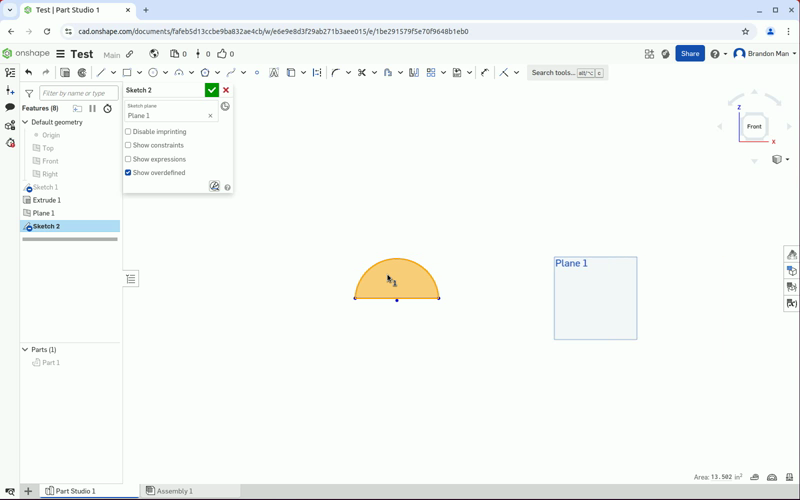
scroll(-6)
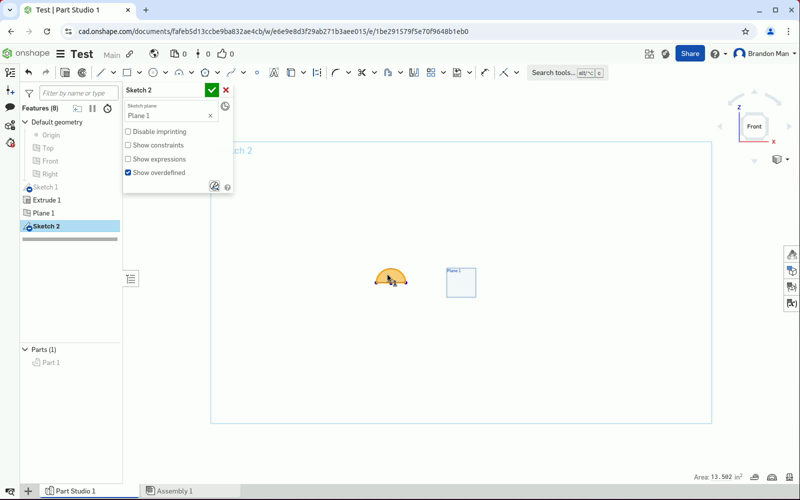
mouse_move(73, 352)
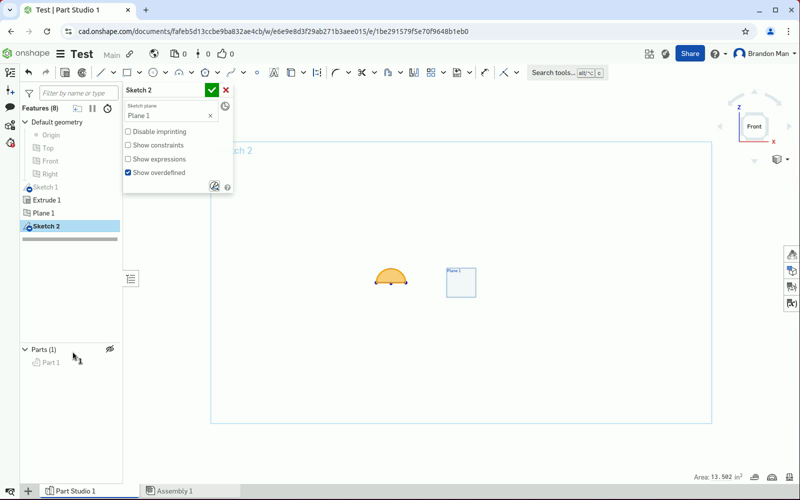
key(shift+y)
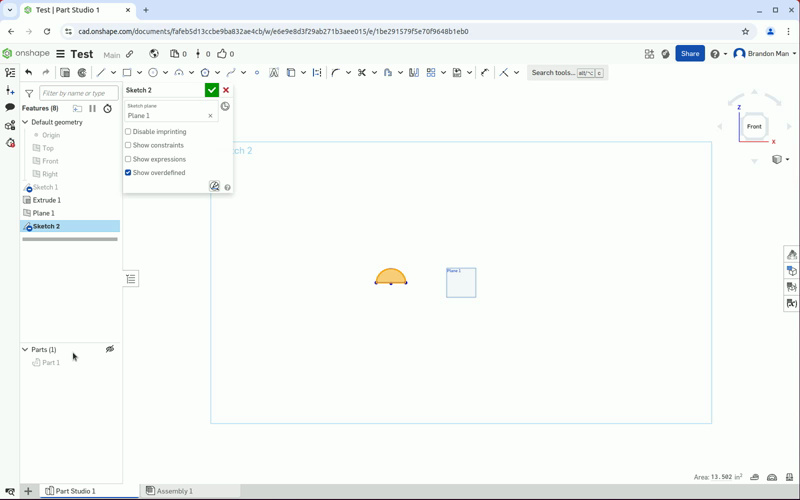
key(shift+e)
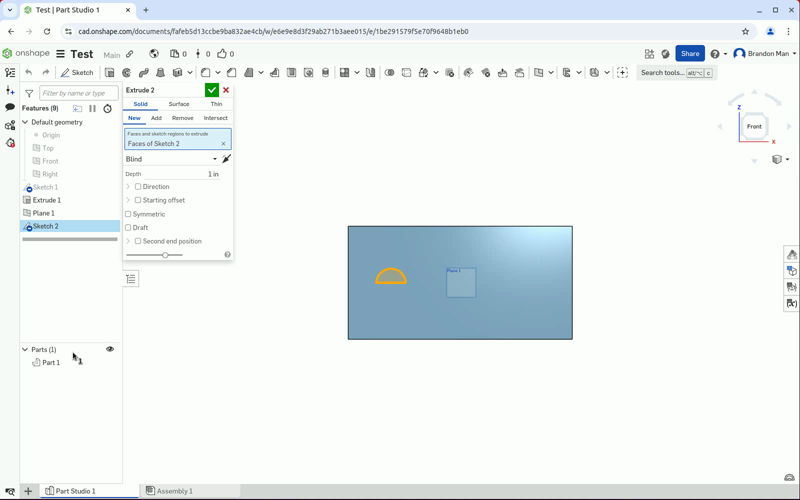
mouse_move(143, 106)
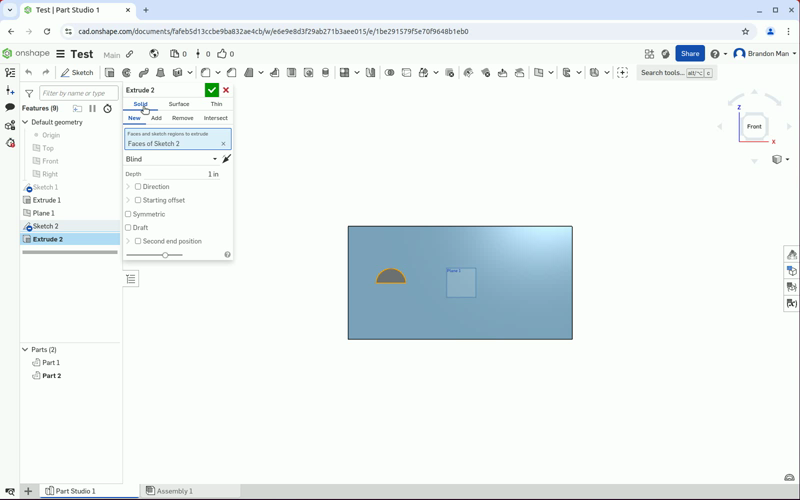
click(143, 106)
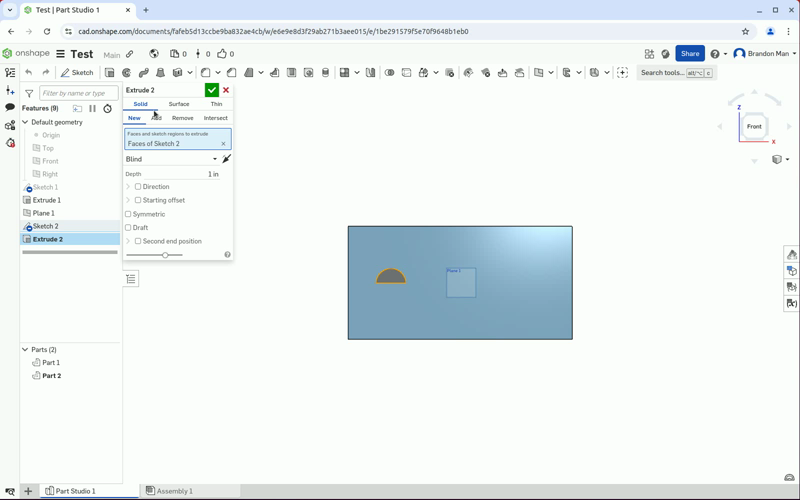
mouse_move(186, 120)
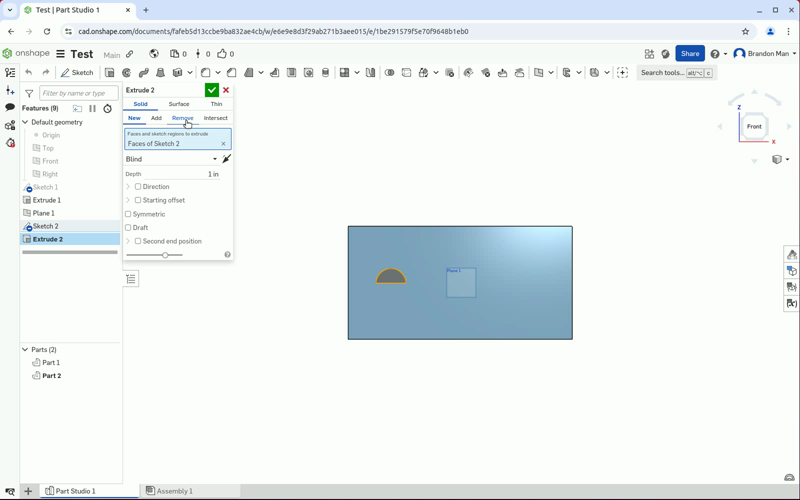
click(186, 120)
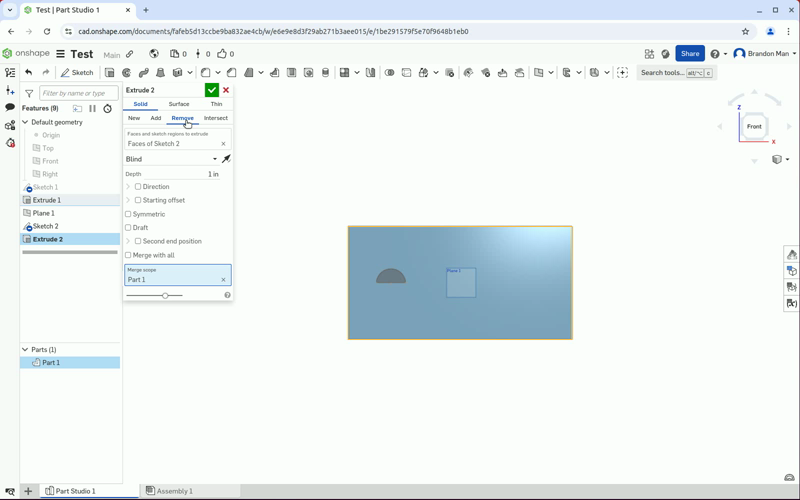
key(tab, 4)
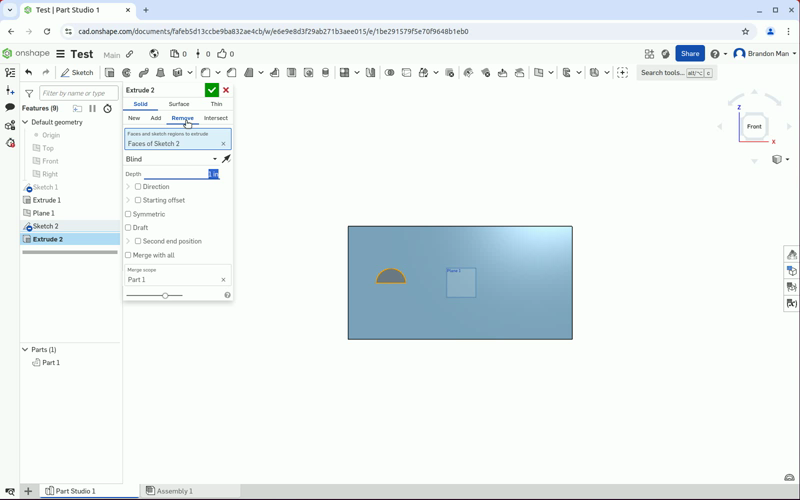
text(23.108)
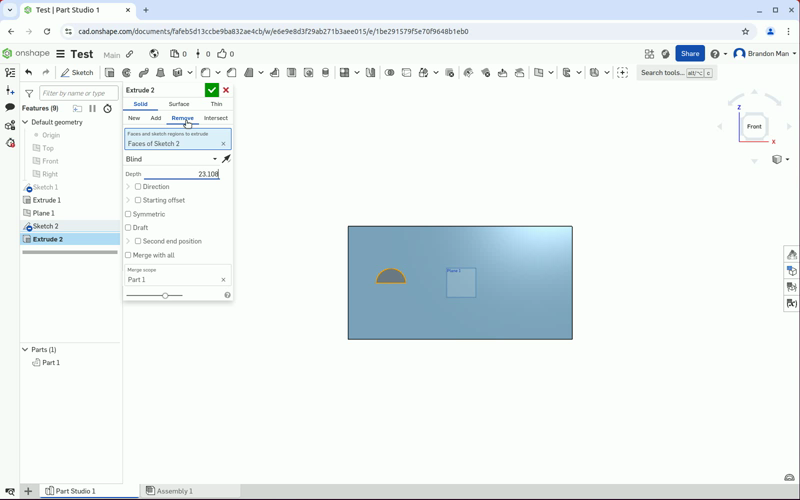
key(tab, 6)
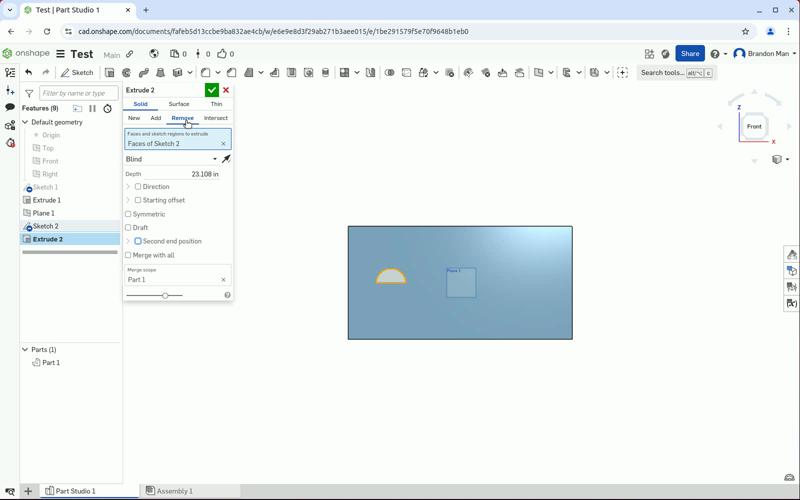
key(space)
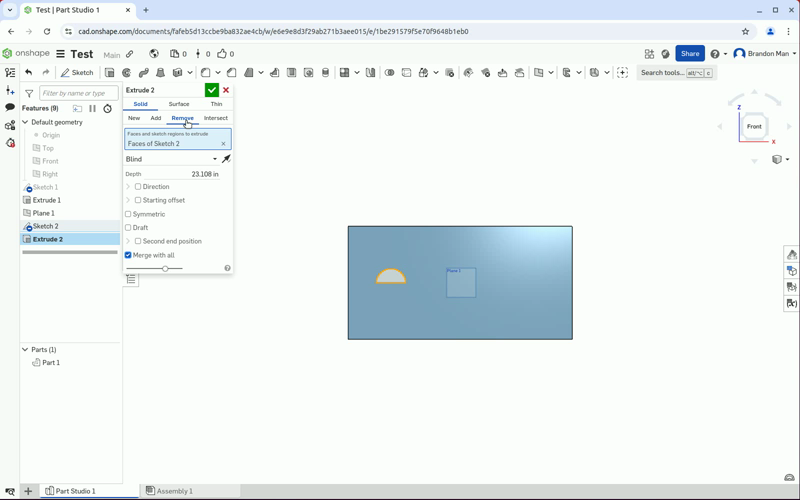
key(enter)
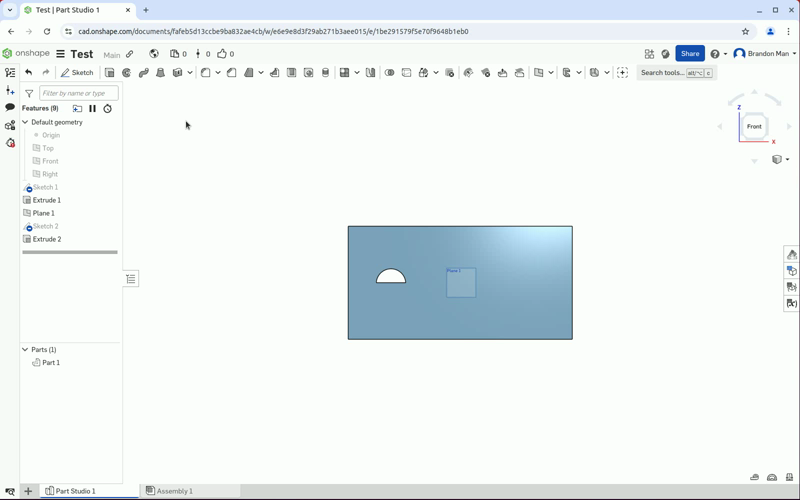
key(shift+h)
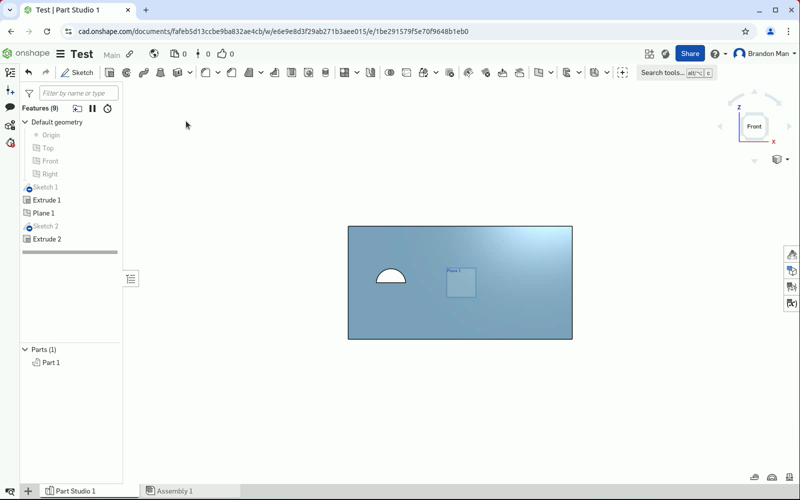
key(shift+h)
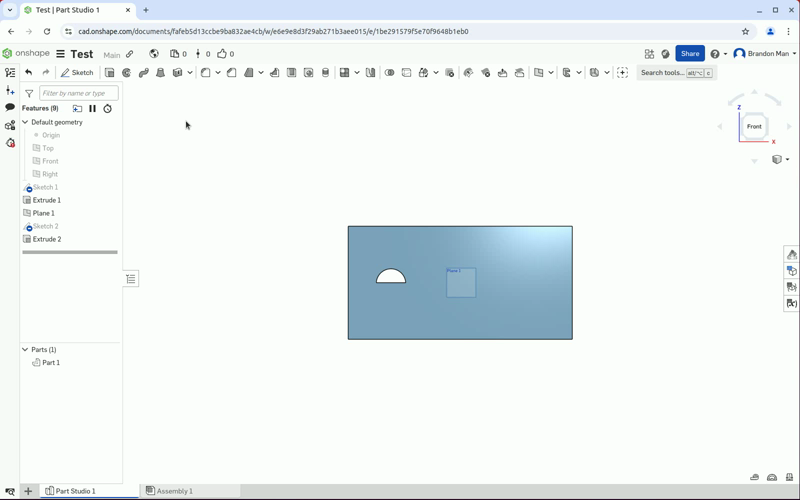
mouse_move(73, 189)
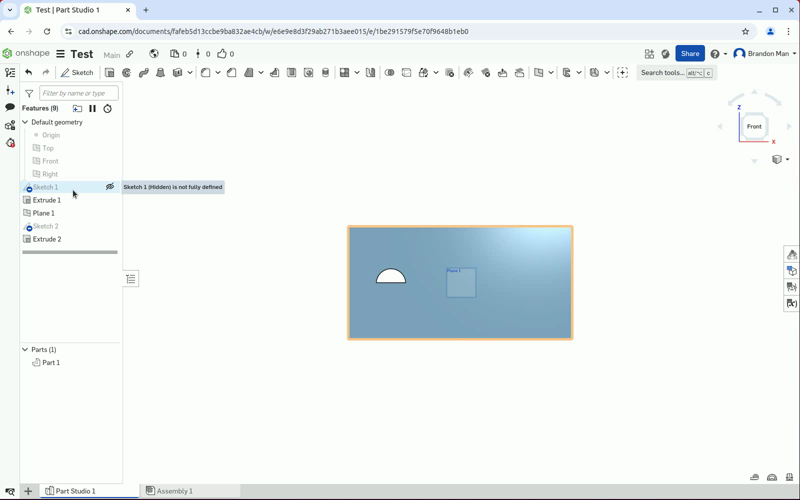
click(73, 189)
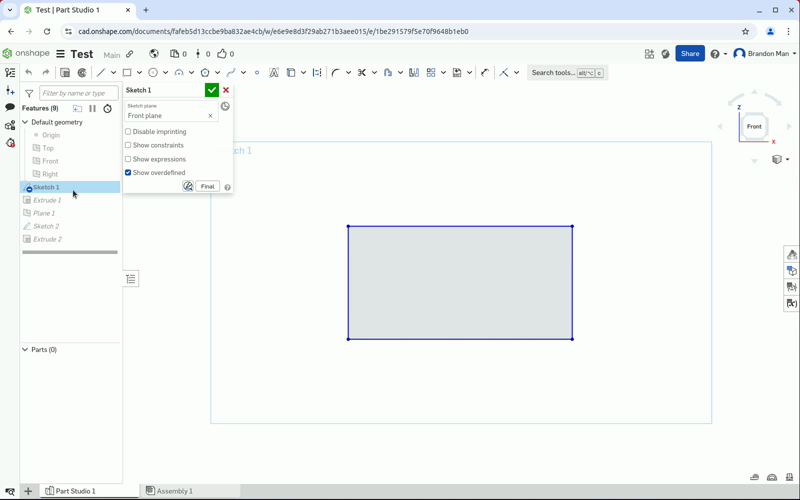
mouse_move(229, 92)
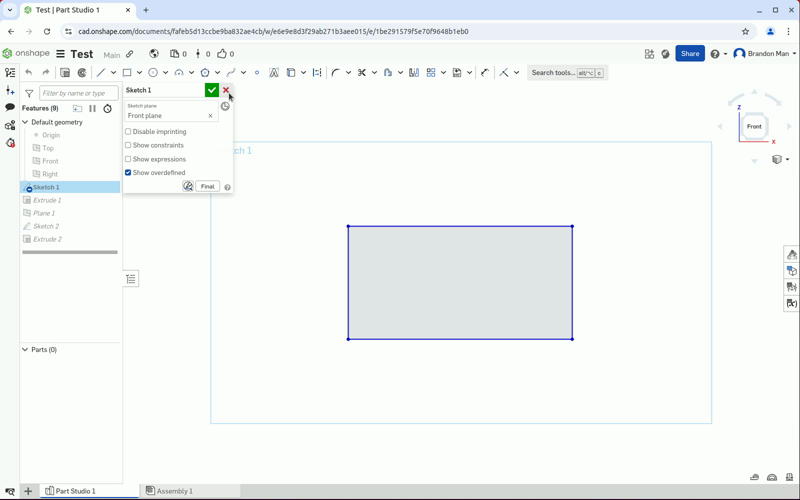
click(229, 92)
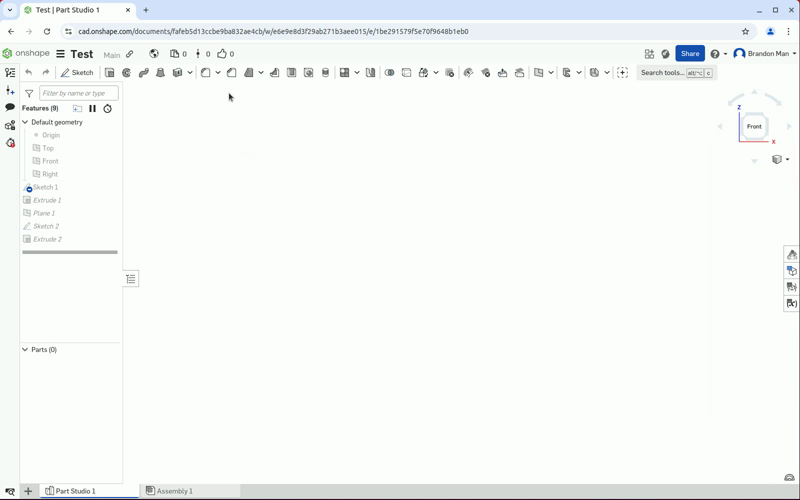
key(shift+s)
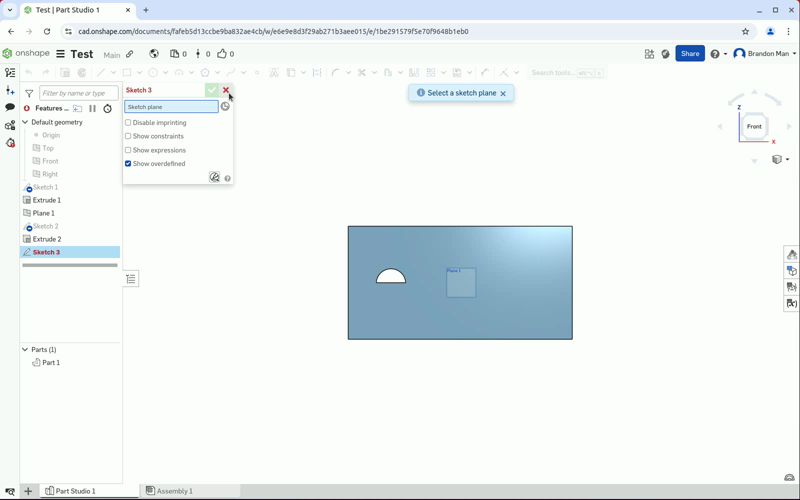
mouse_move(73, 215)
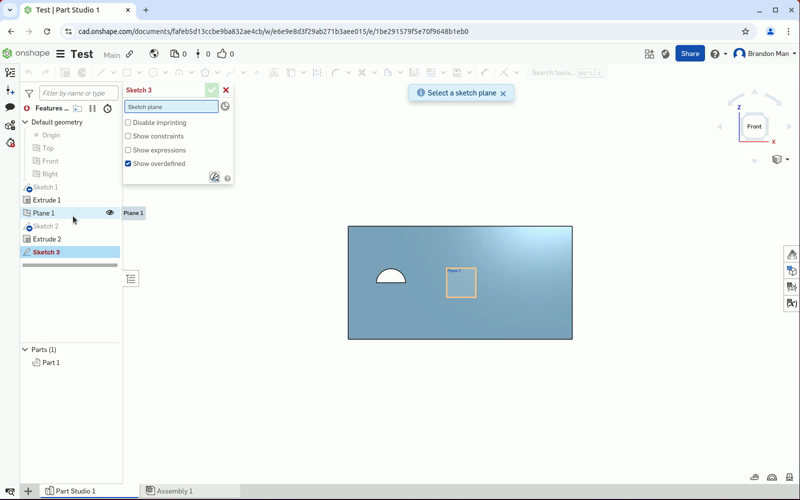
click(73, 215)
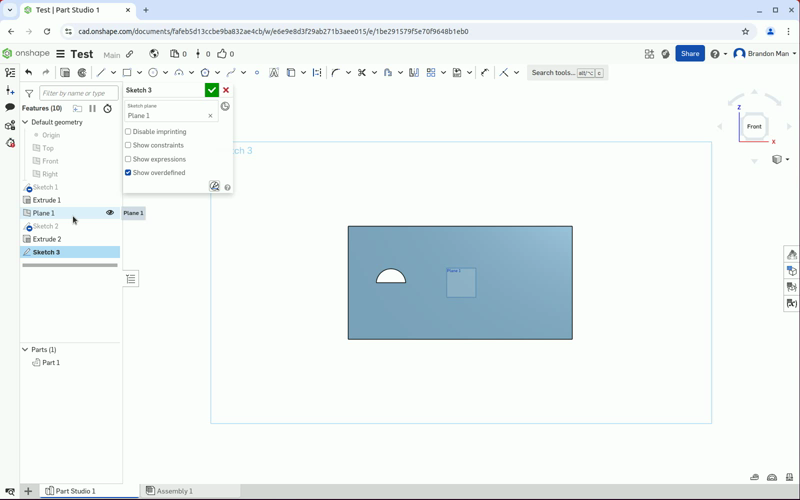
mouse_move(73, 352)
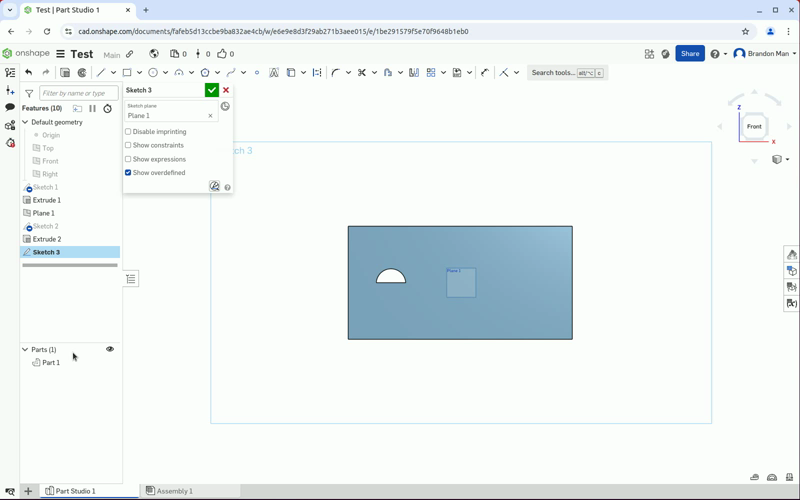
key(y)
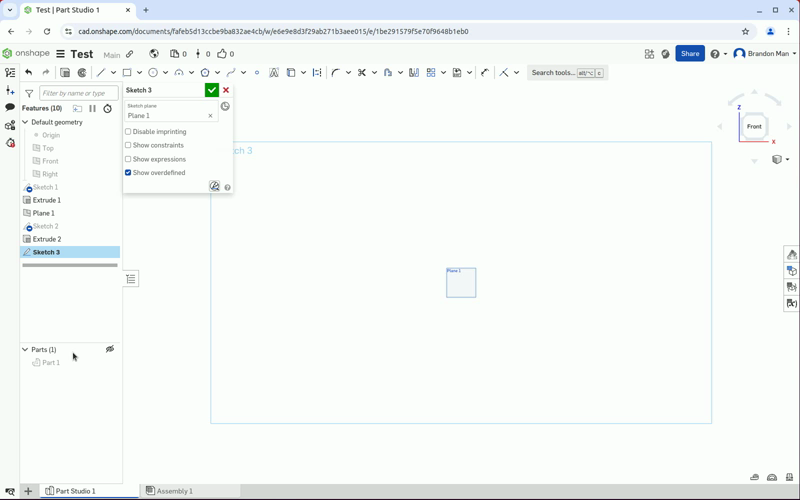
key(a)
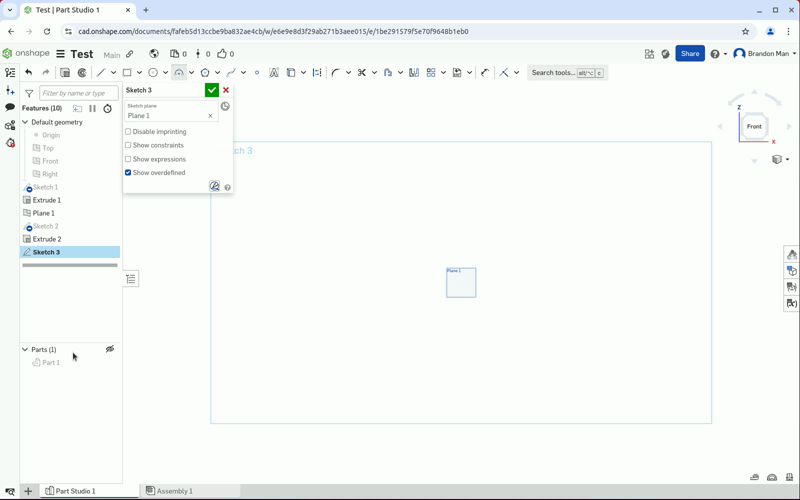
key_down(shift)
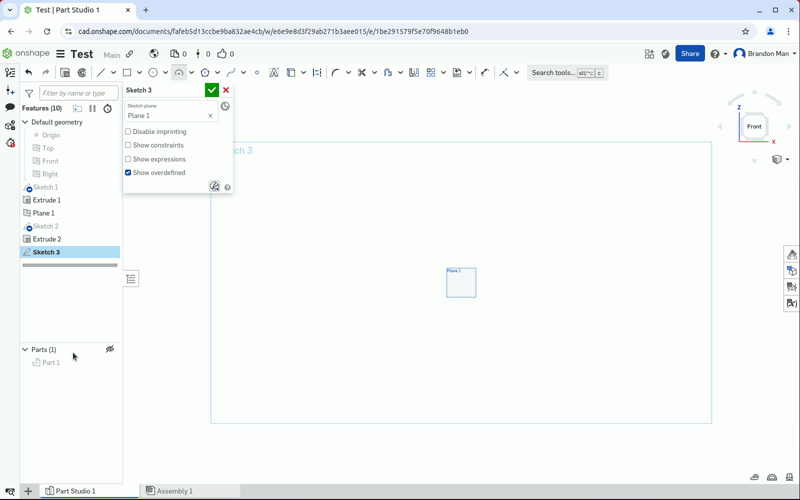
mouse_move(376, 282)
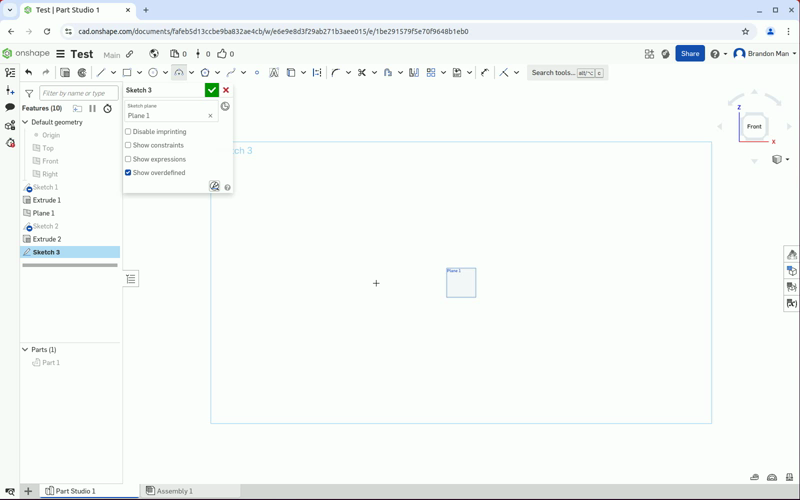
click(376, 282)
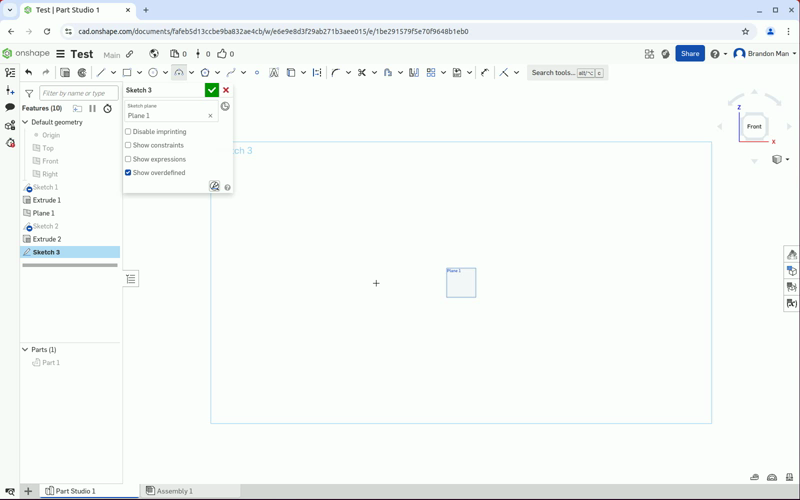
key_up(shift)
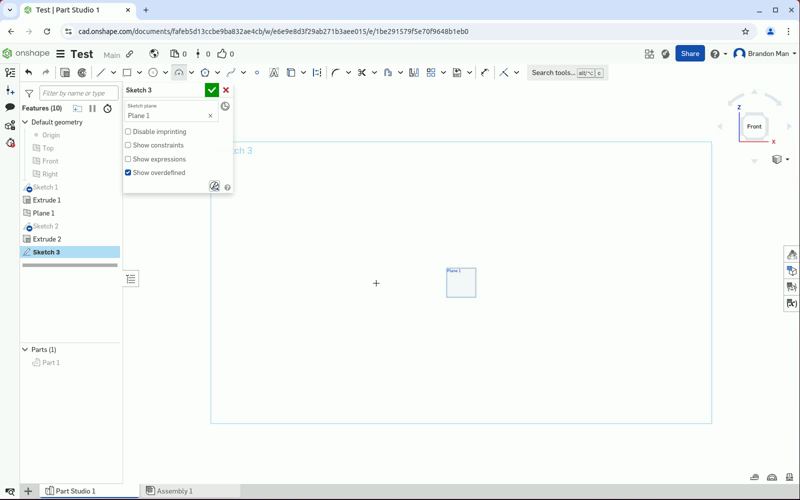
key_down(shift)
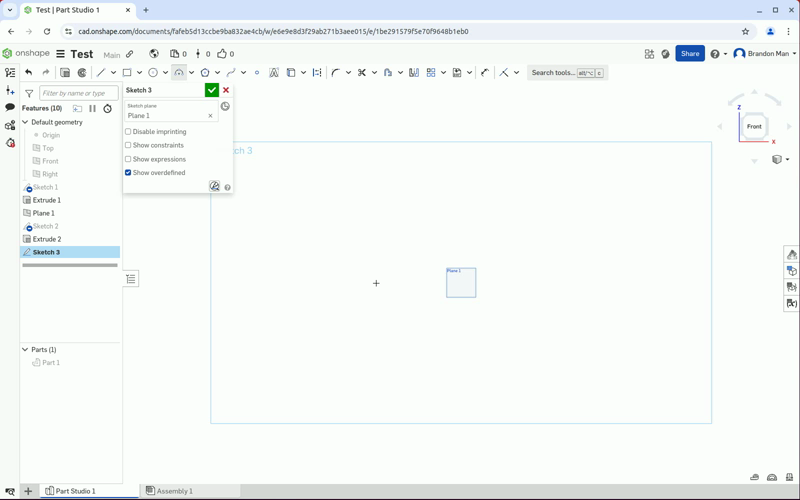
mouse_move(405, 282)
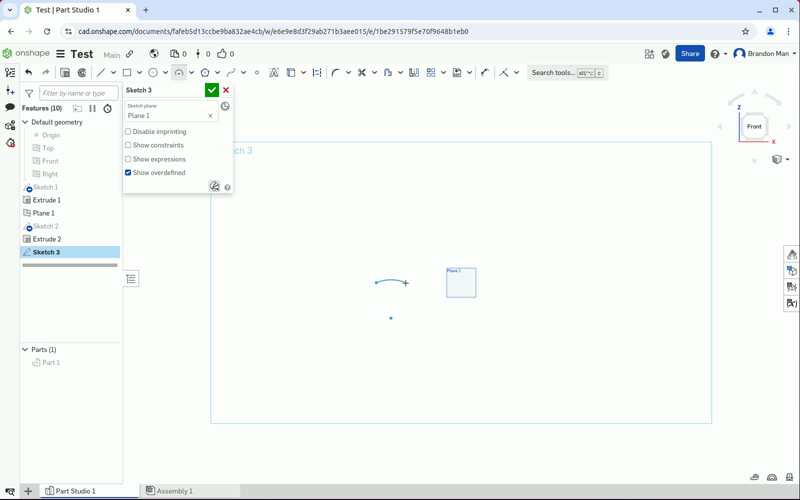
click(405, 282)
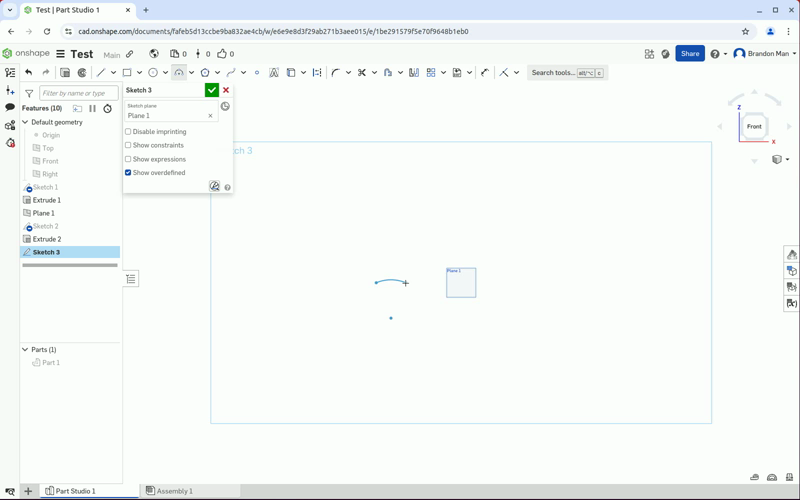
mouse_move(390, 297)
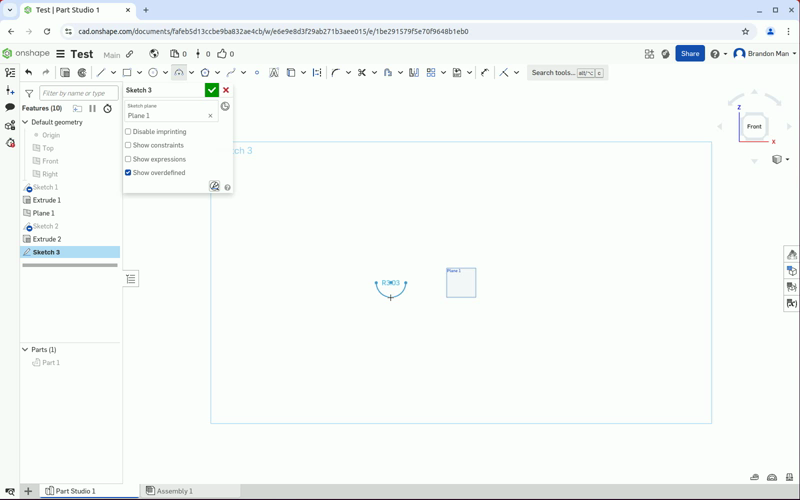
click(390, 297)
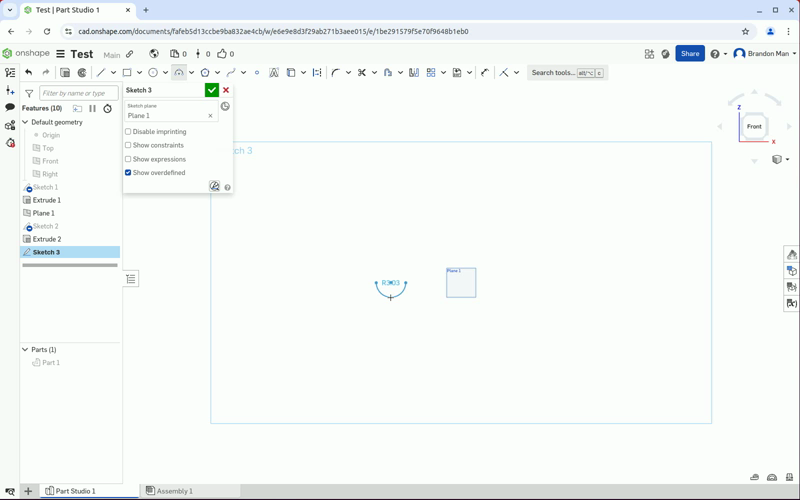
key_up(shift)
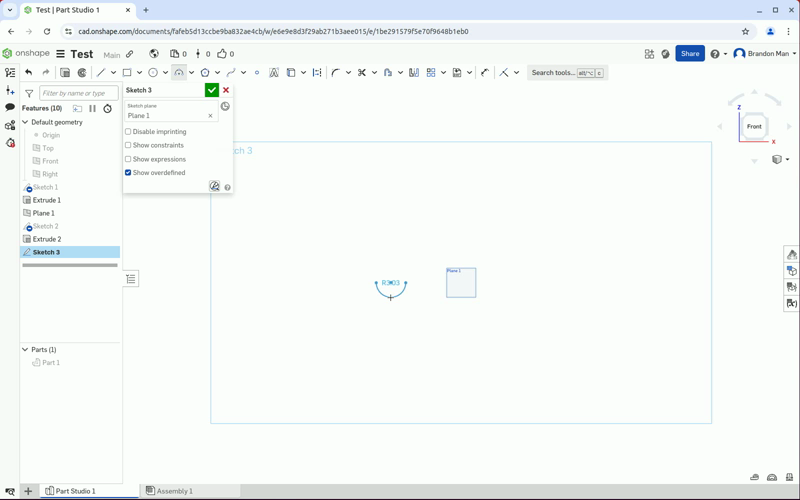
key(esc)
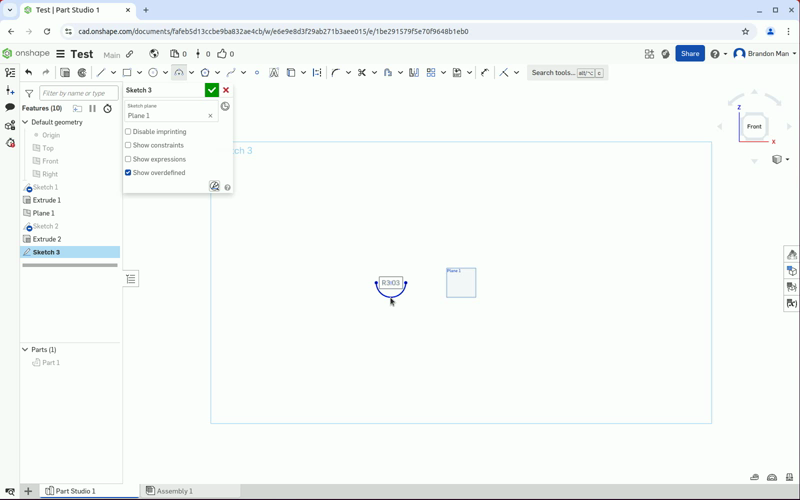
key(l)
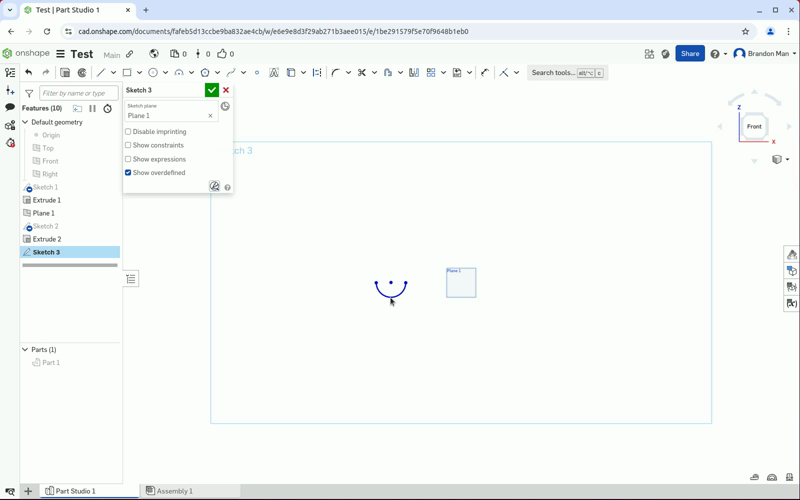
mouse_move(405, 282)
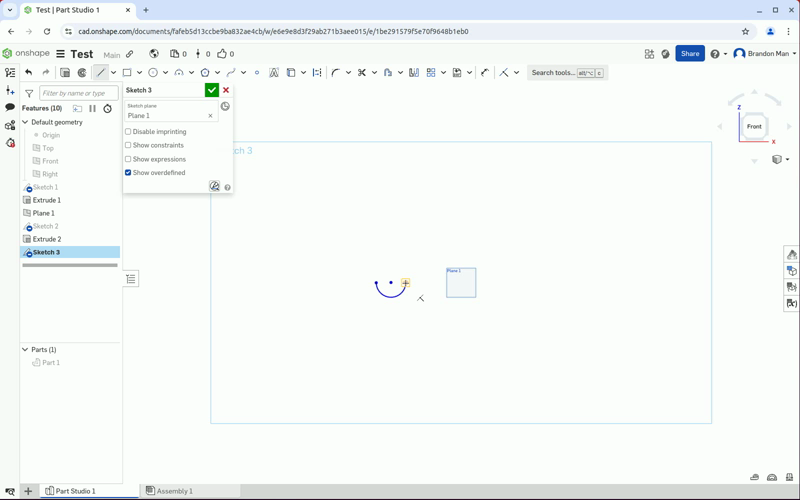
click(405, 282)
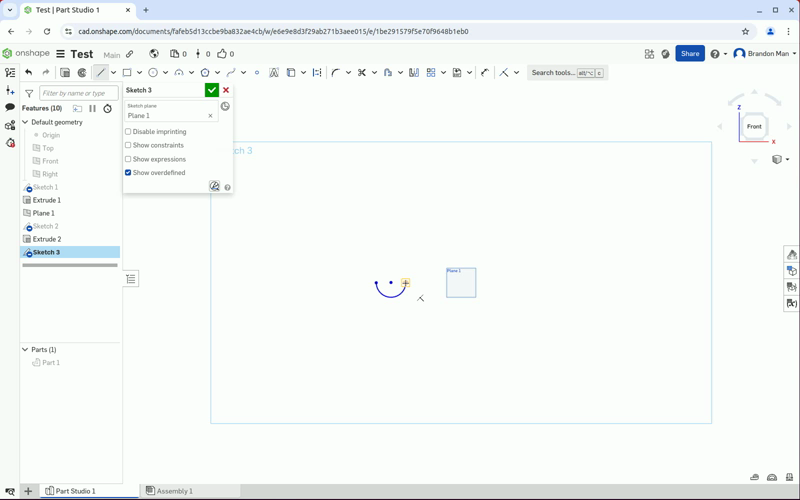
mouse_move(435, 282)
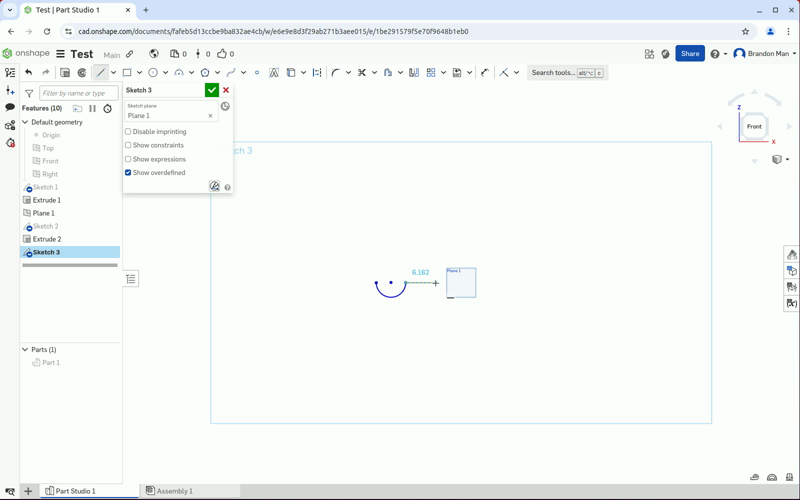
key_down(shift)
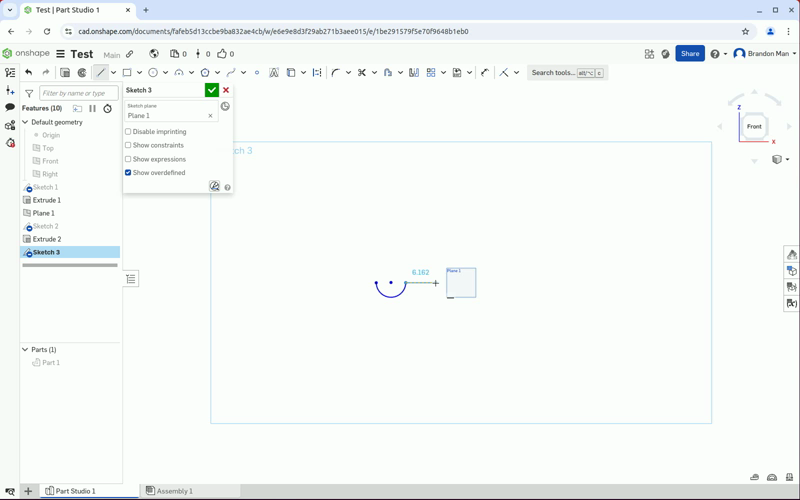
mouse_move(376, 282)
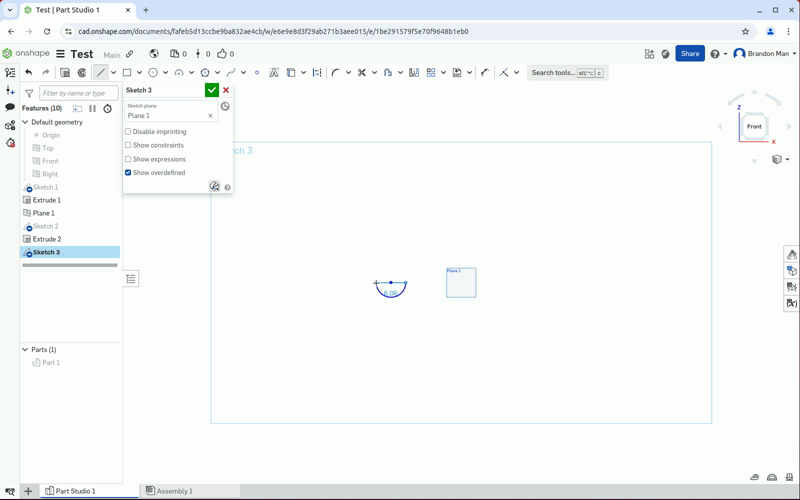
key_up(shift)
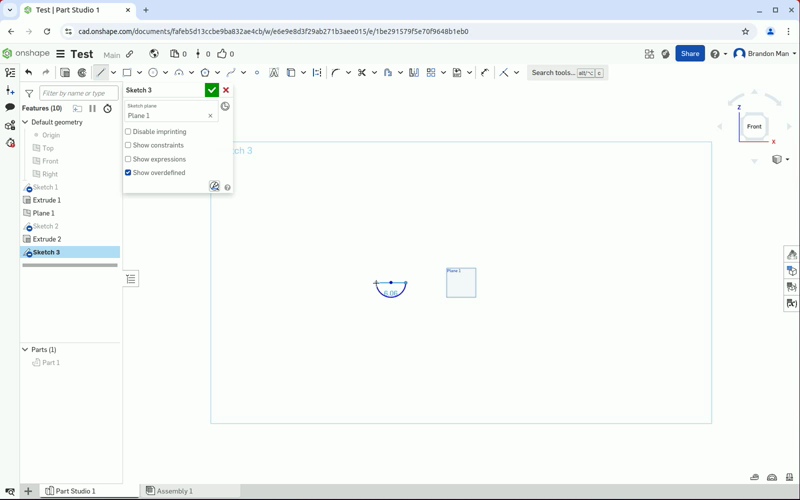
click(376, 282)
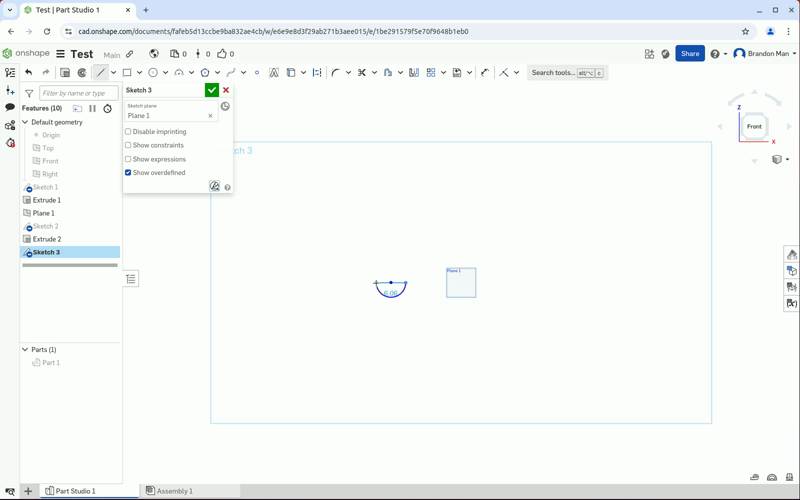
key(esc)
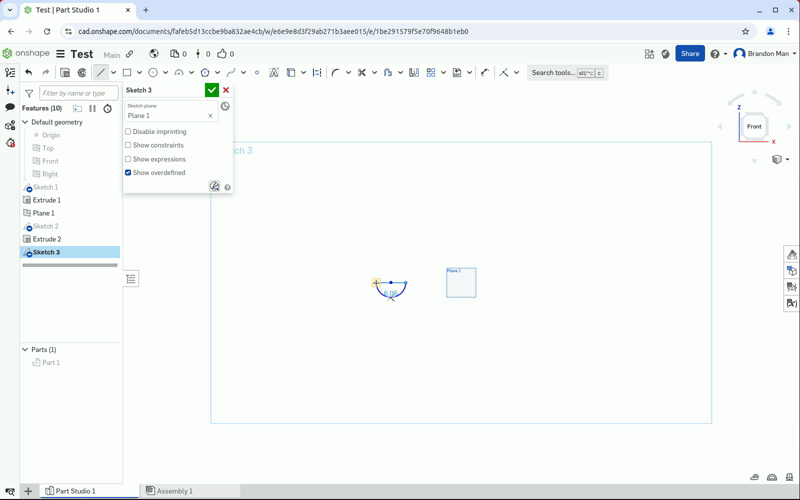
mouse_move(392, 294)
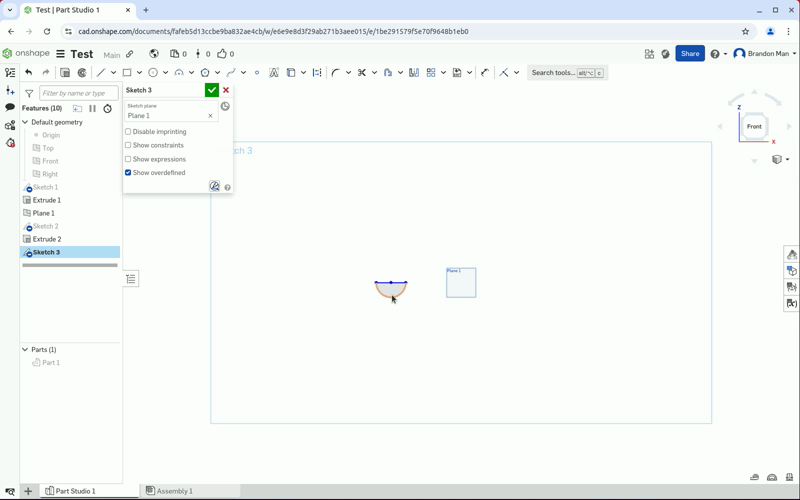
scroll(6)
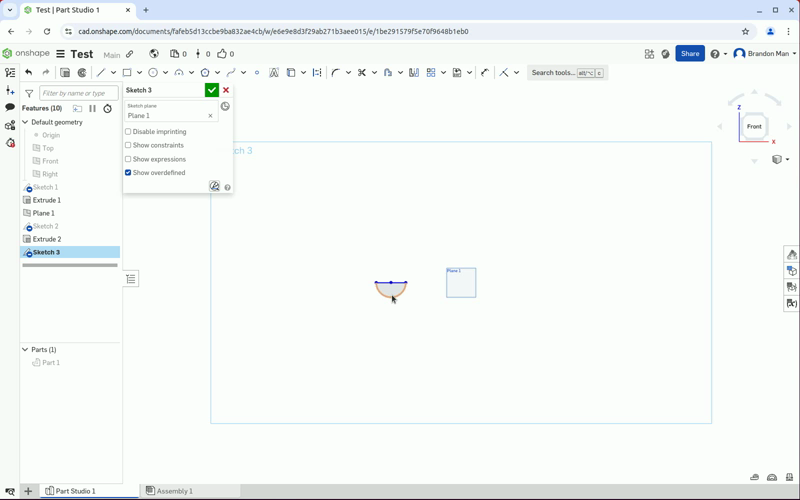
scroll(6)
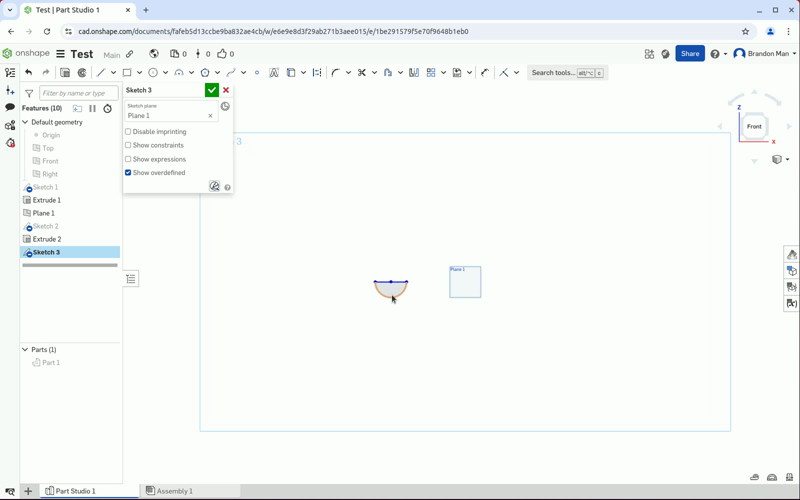
scroll(6)
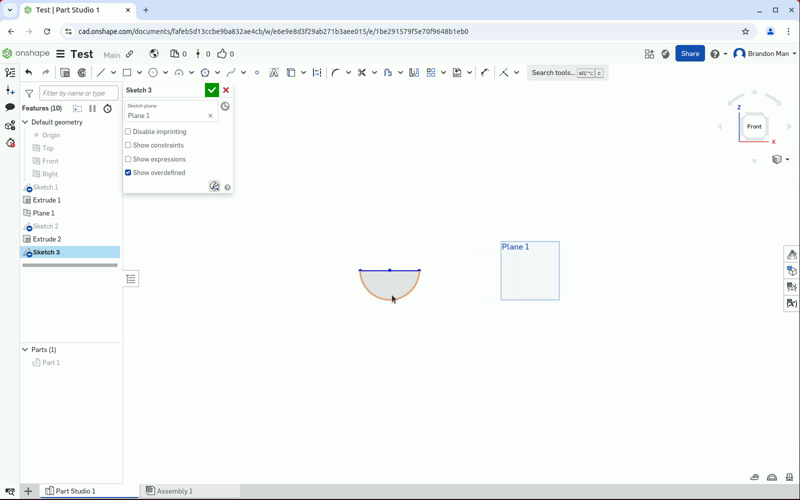
scroll(6)
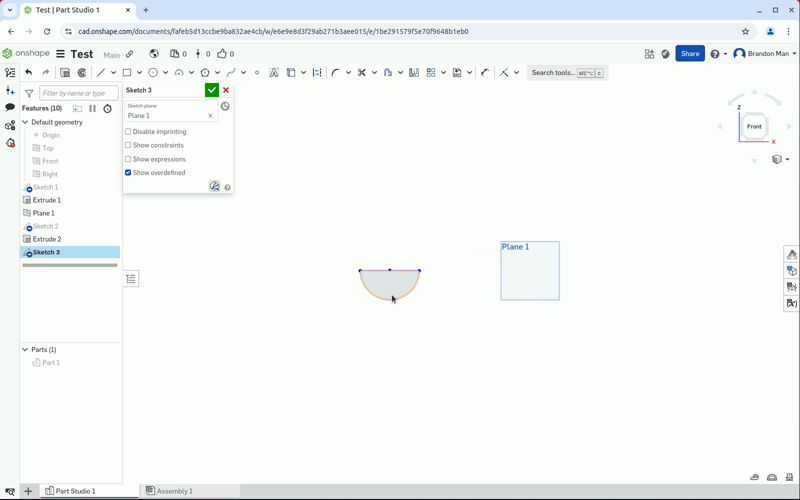
scroll(6)
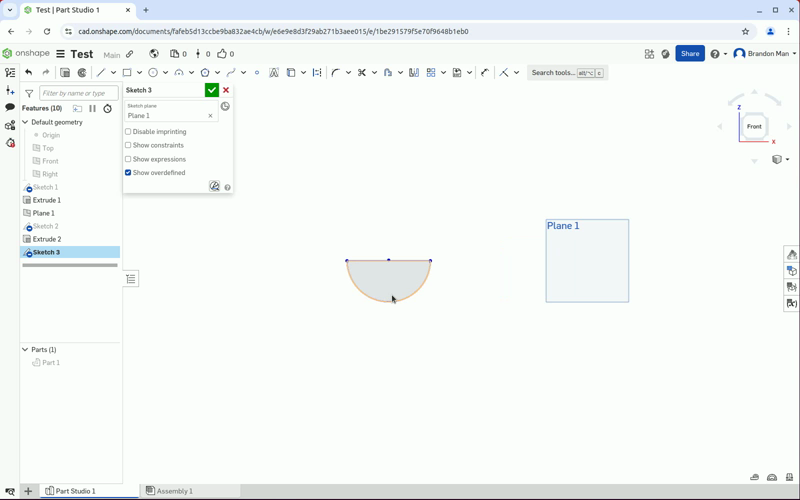
scroll(6)
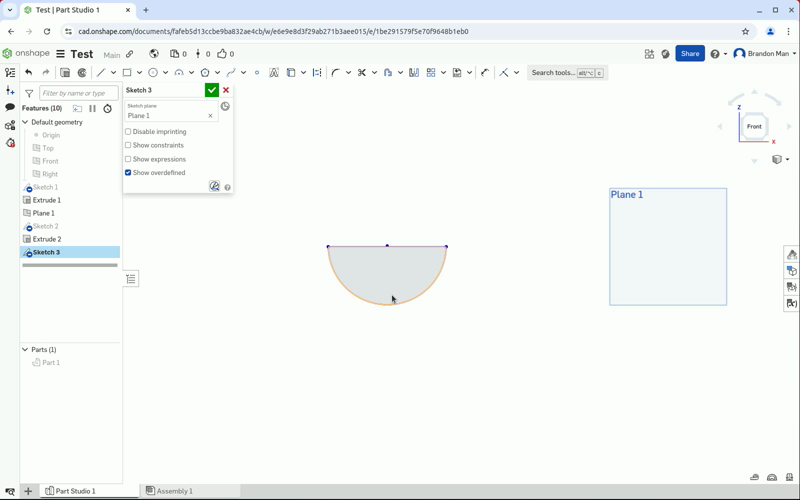
scroll(6)
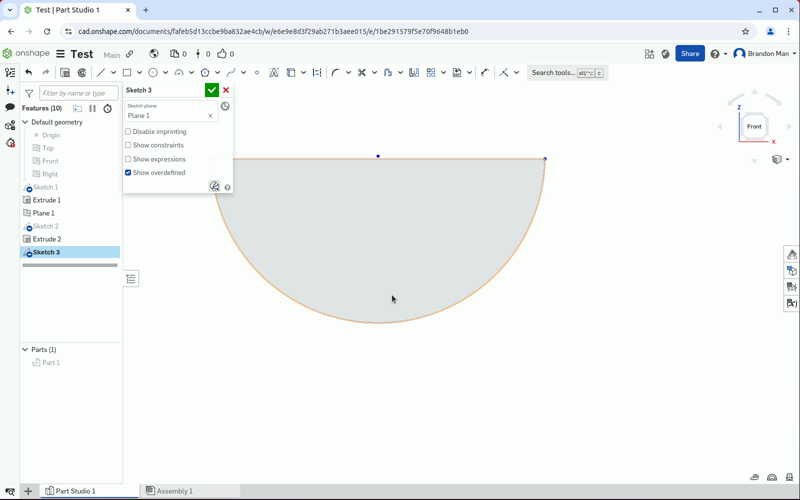
click(392, 294)
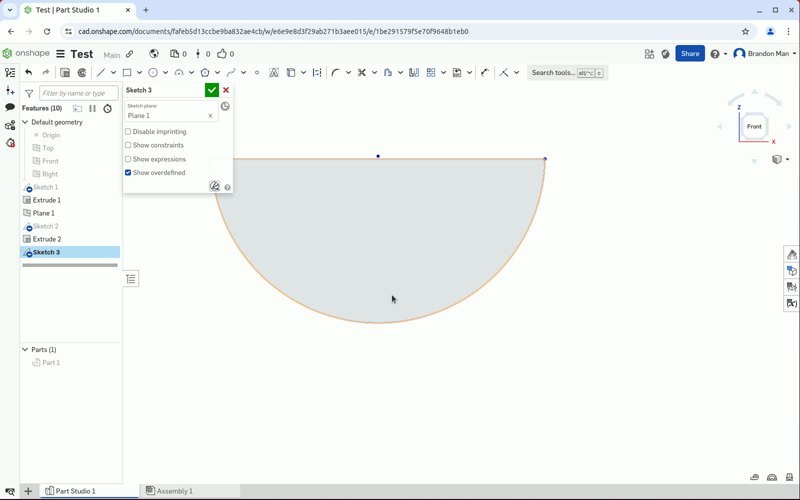
scroll(-6)
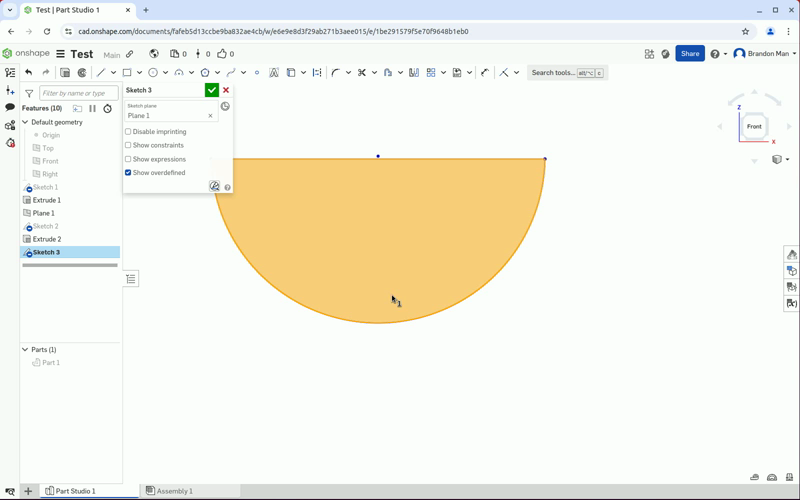
scroll(-6)
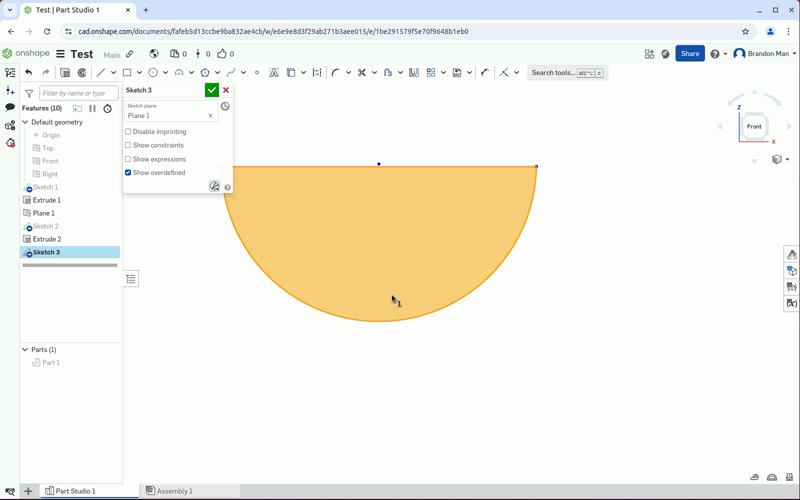
scroll(-6)
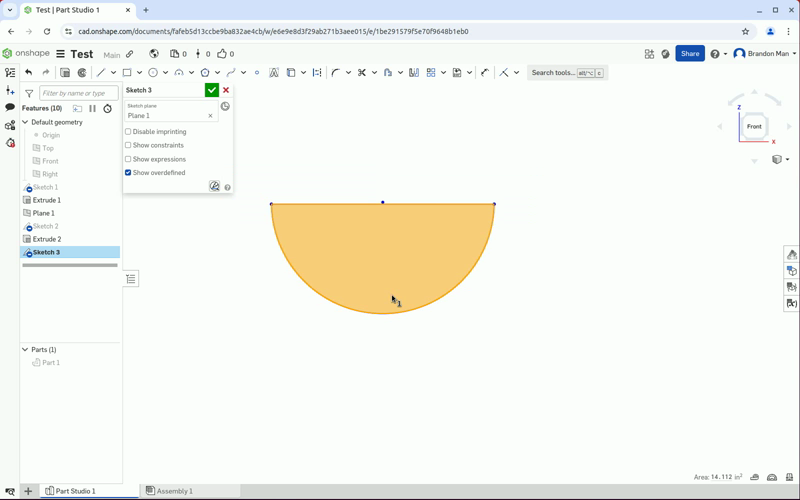
scroll(-6)
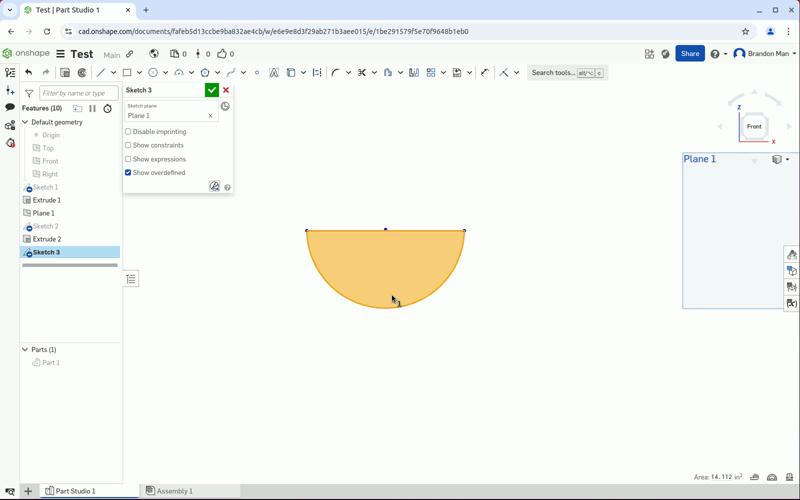
scroll(-6)
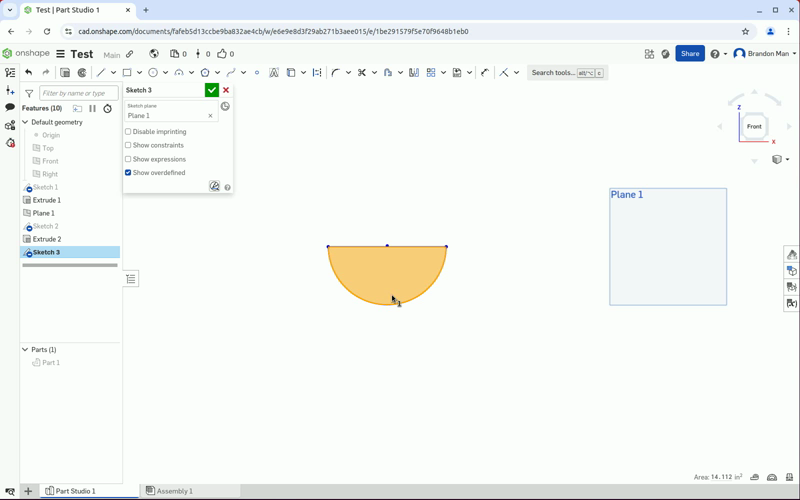
scroll(-6)
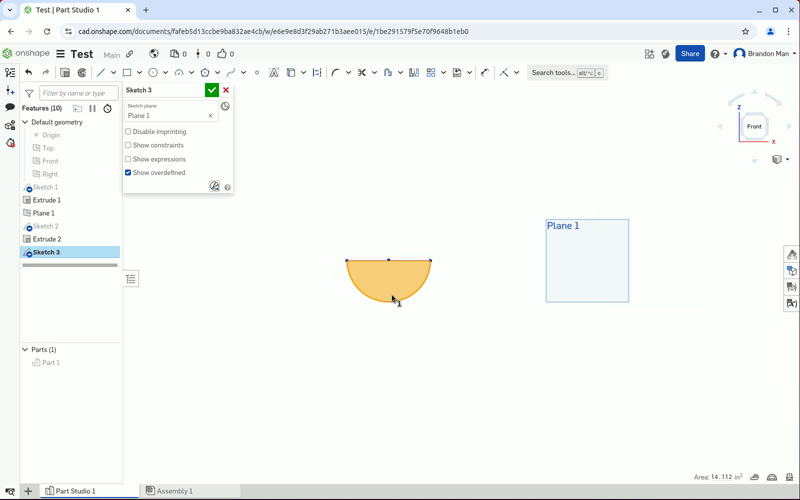
scroll(-6)
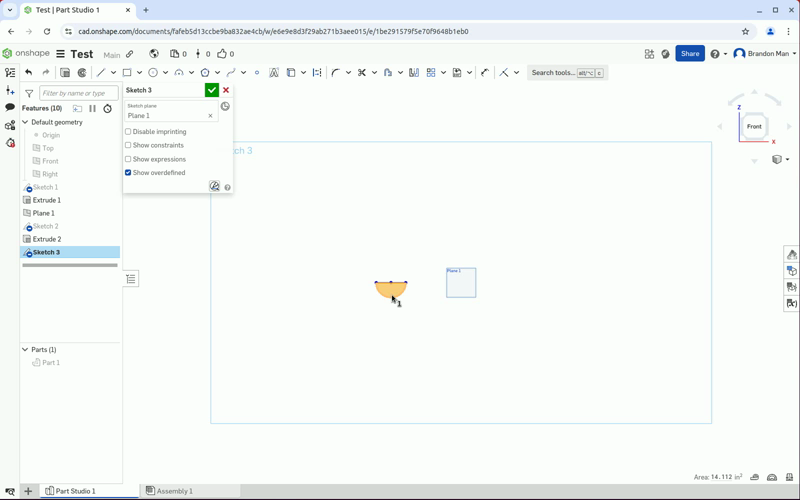
mouse_move(73, 352)
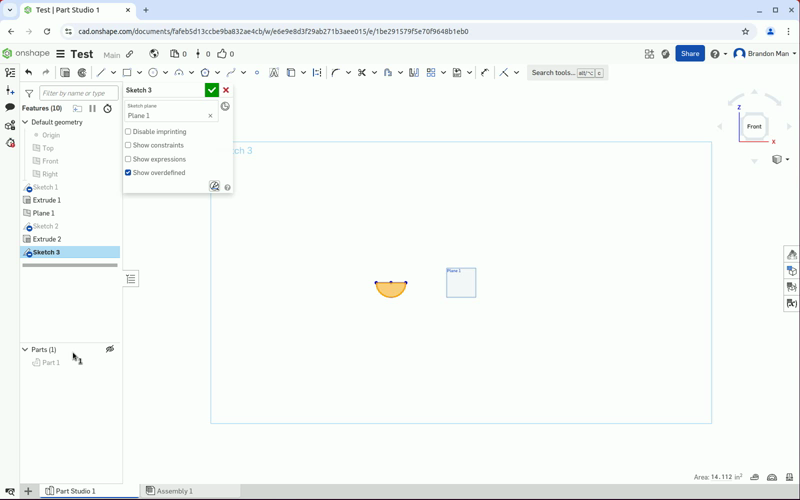
key(shift+y)
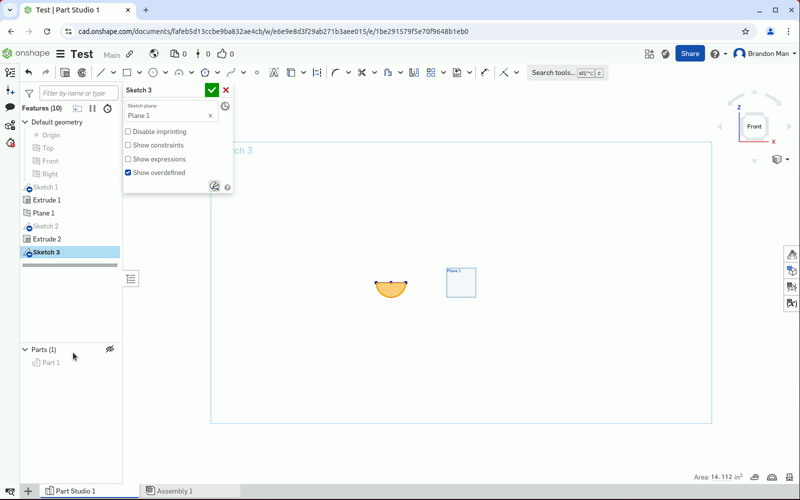
key(shift+e)
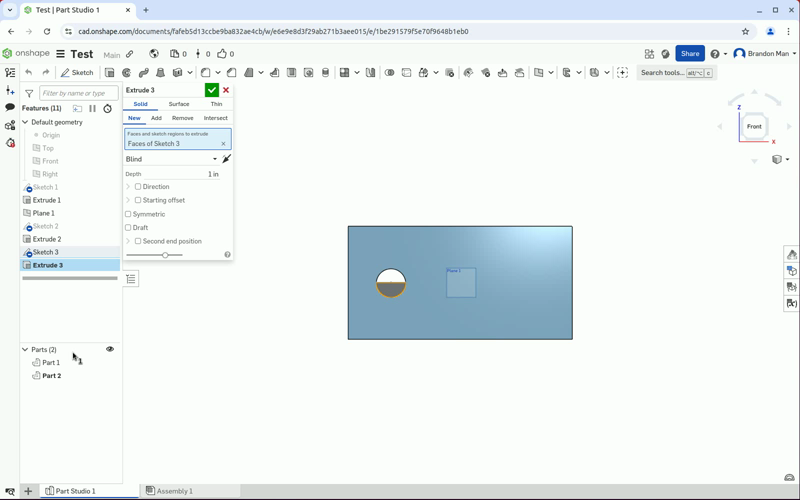
mouse_move(143, 106)
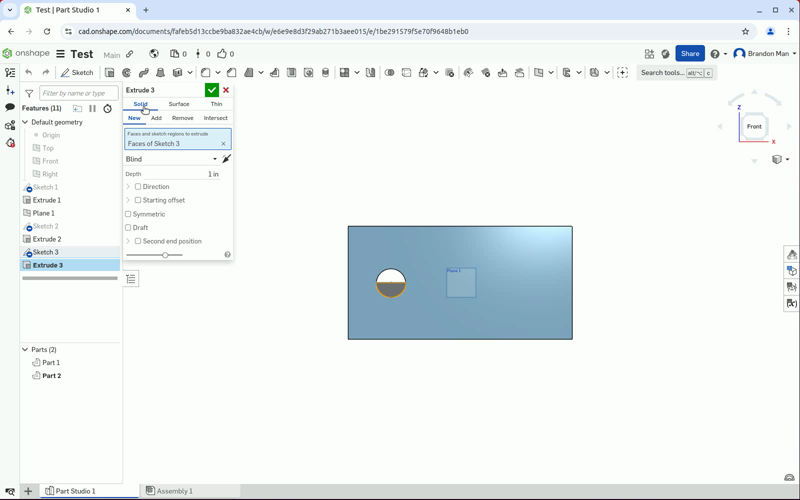
click(143, 106)
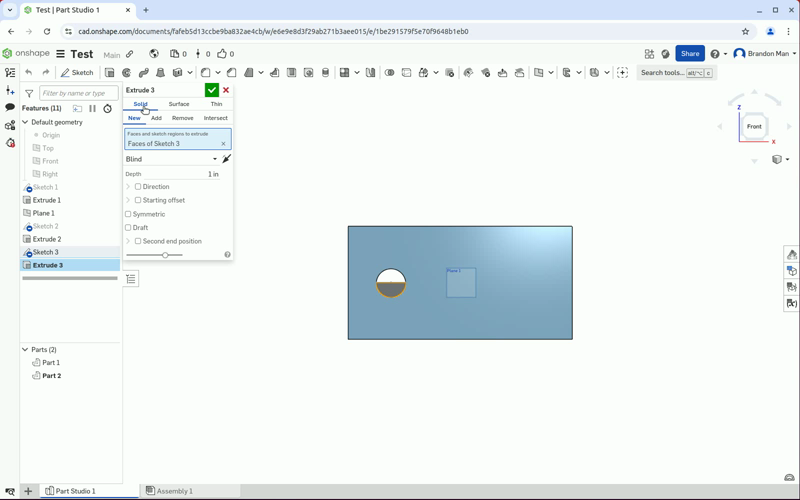
mouse_move(186, 120)
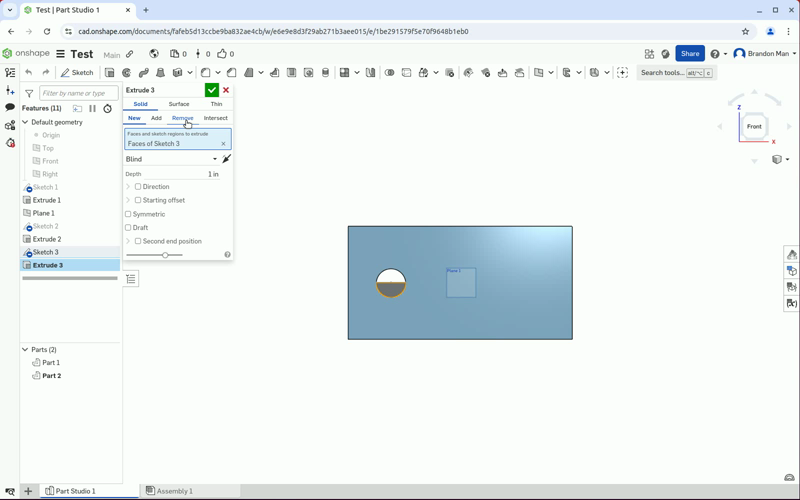
click(186, 120)
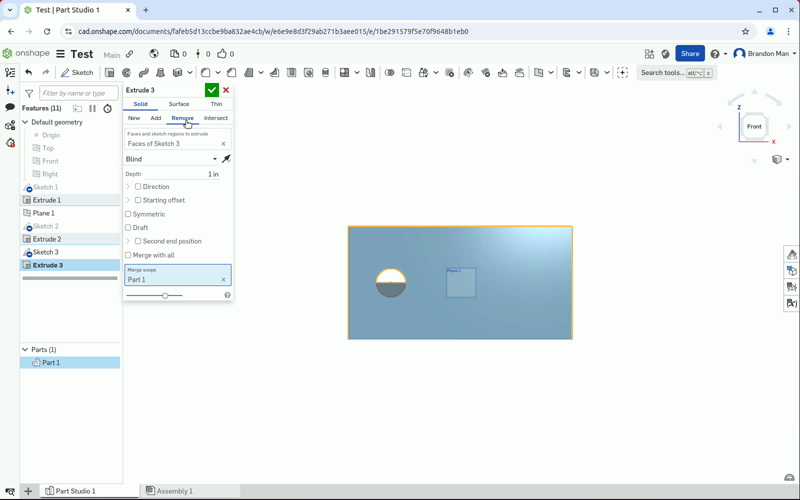
key(tab, 4)
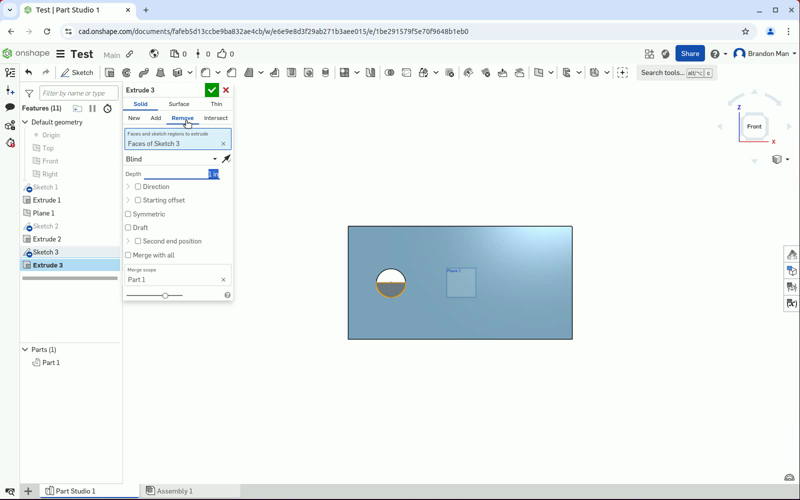
text(23.108)
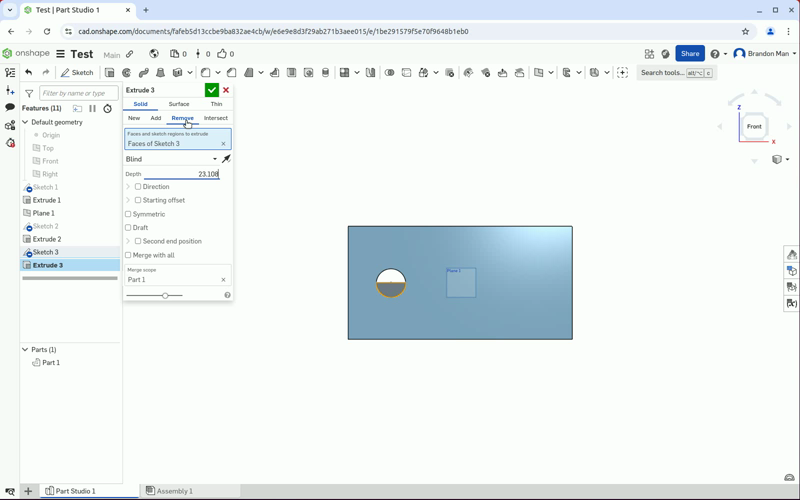
key(tab, 6)
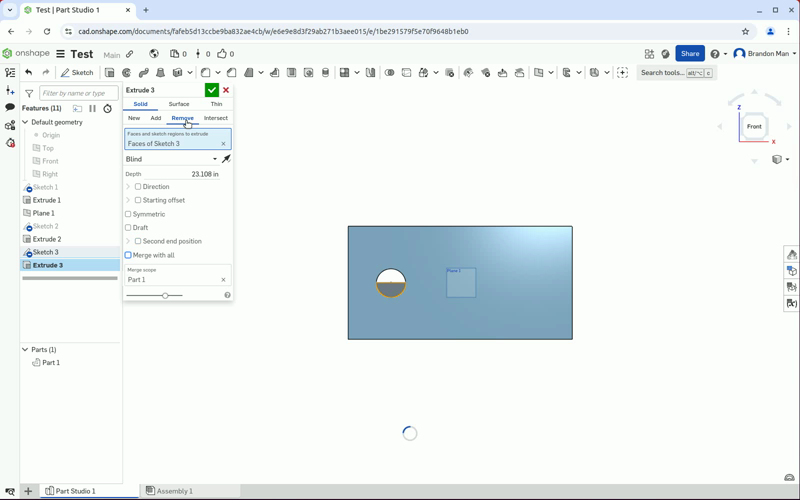
key(space)
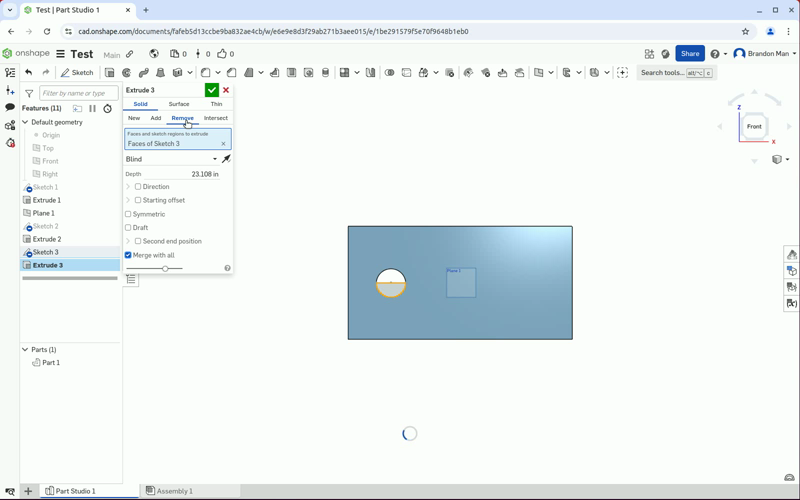
key(enter)
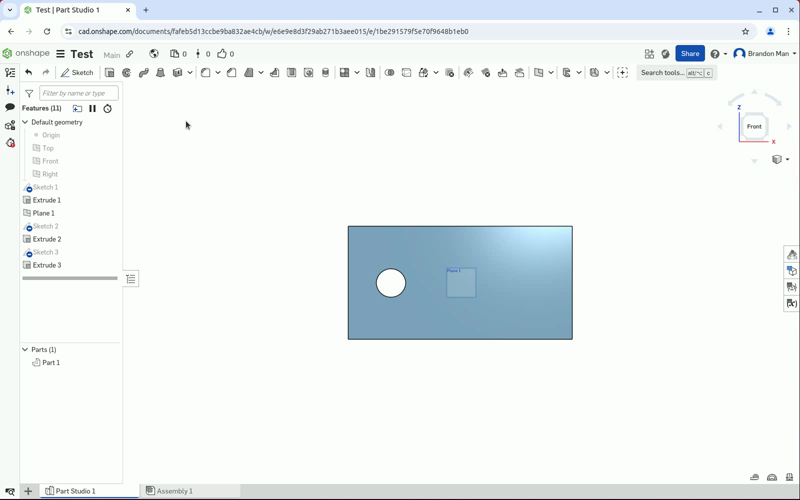
key(shift+h)
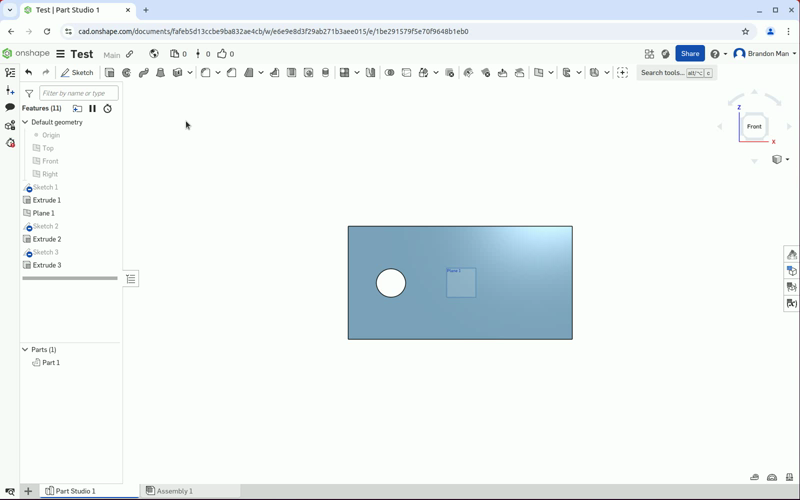
key(shift+h)
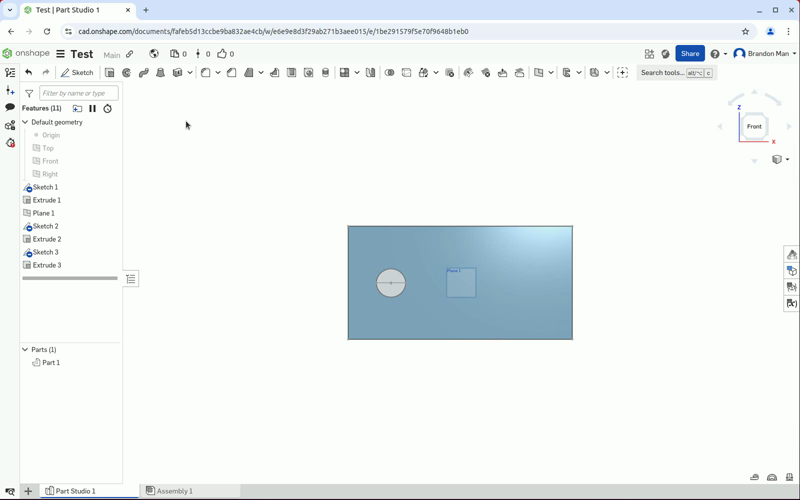
key(shift+7)
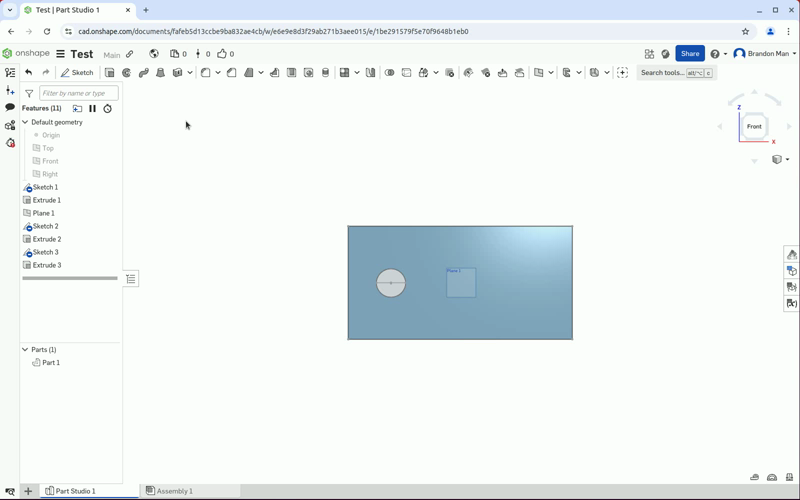
key(left, 2)
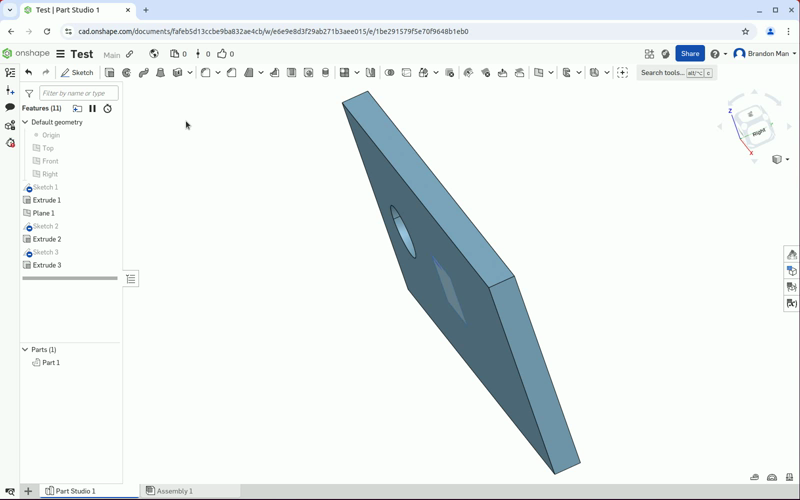
key(down, 2)
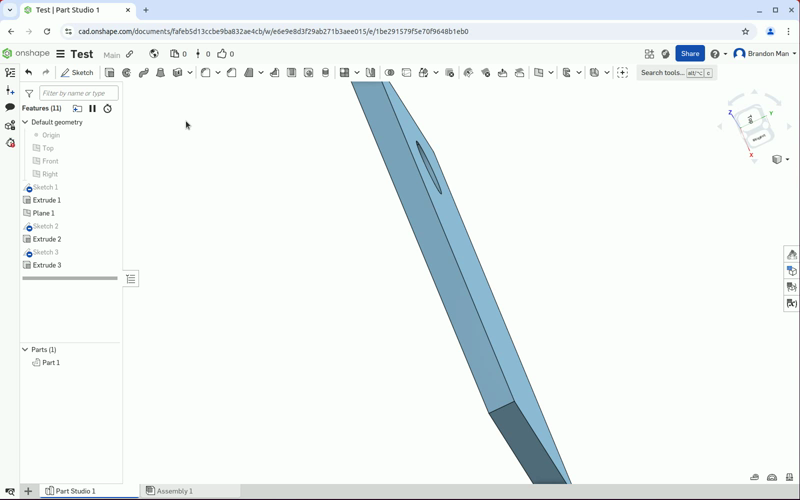
key(up, 2)
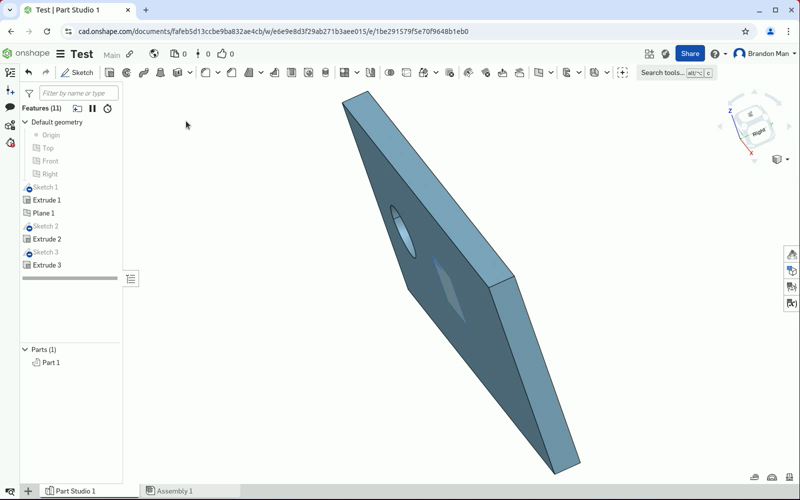
key(right, 2)
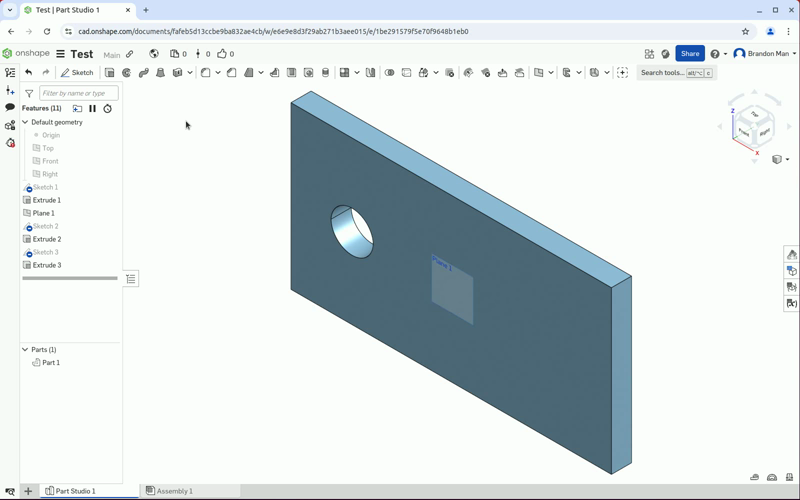
mouse_move(73, 189)
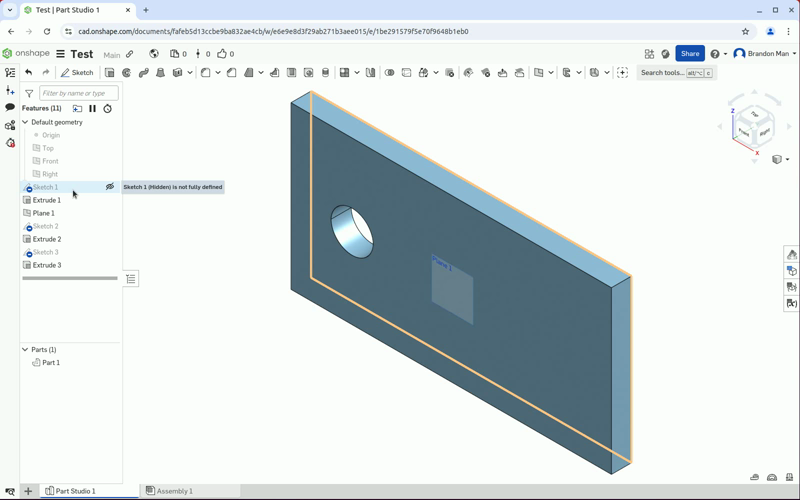
click(73, 189)